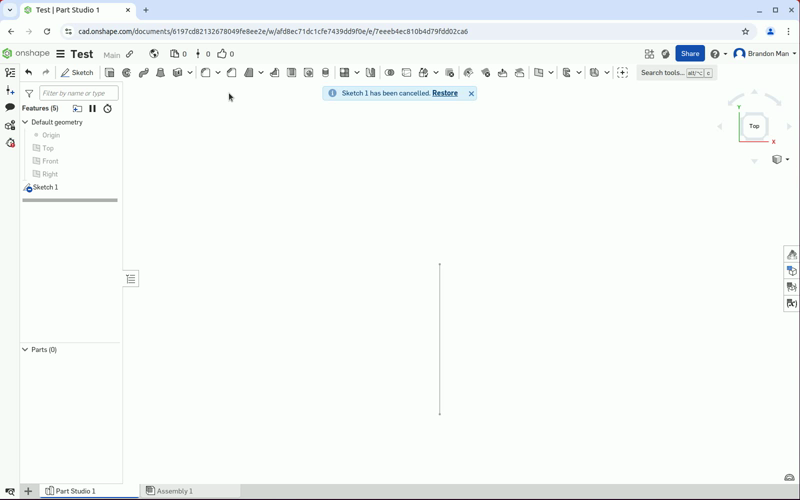
key(shift+h)
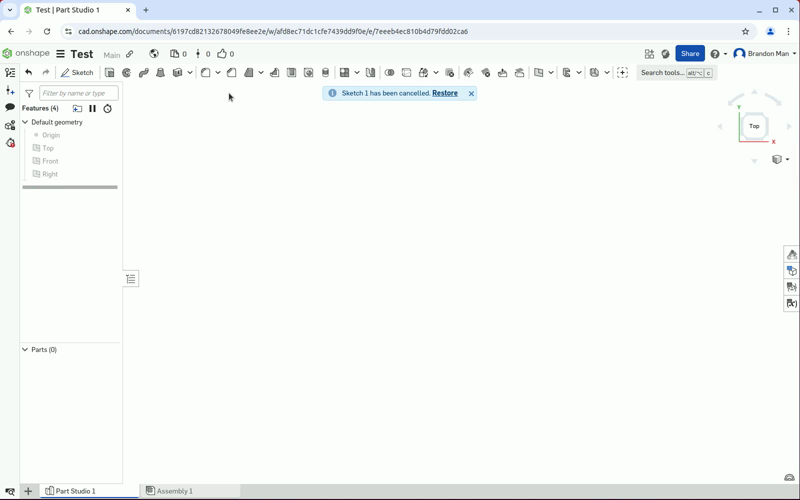
key(shift+s)
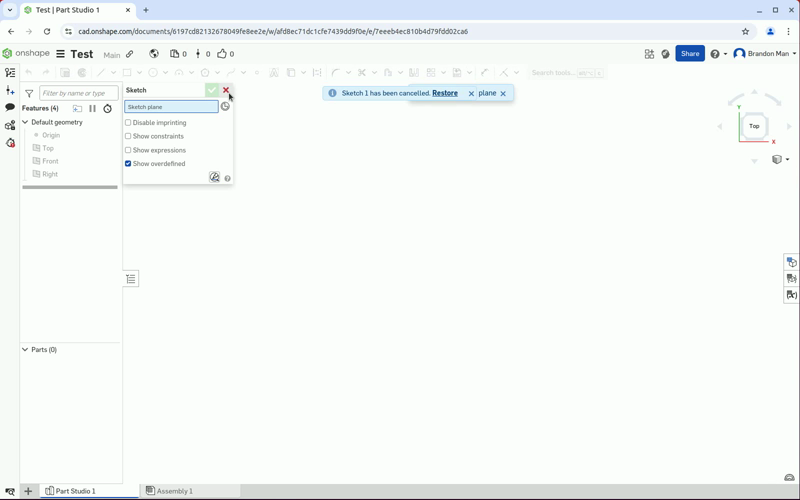
mouse_move(73, 150)
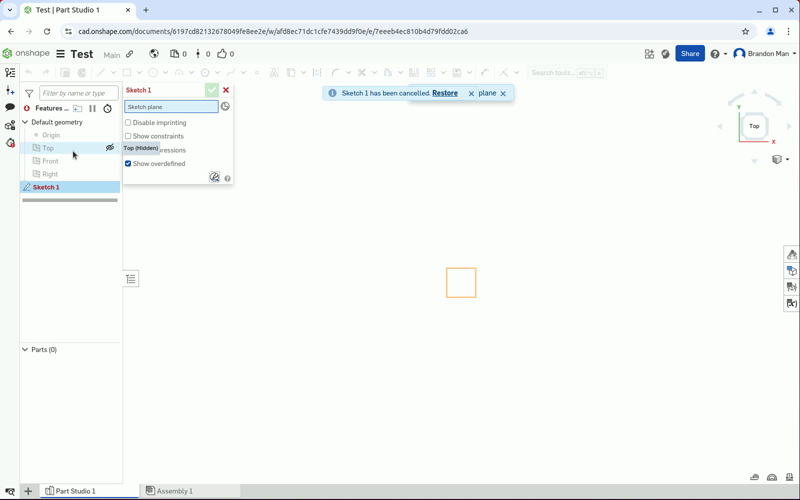
click(73, 150)
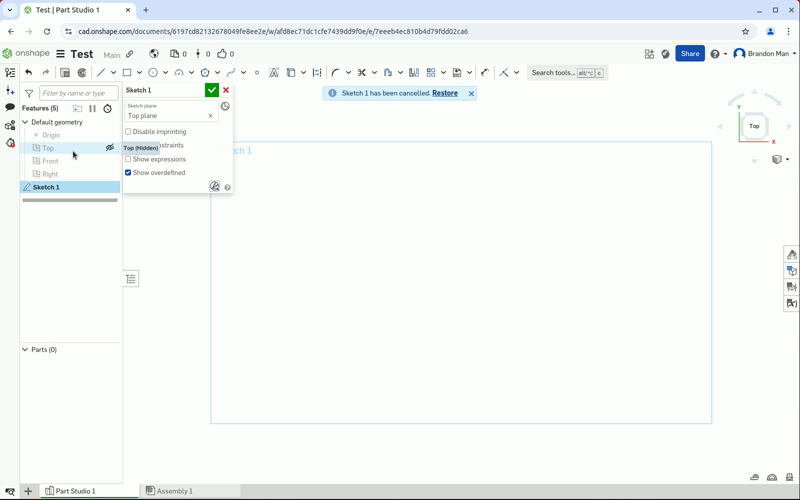
mouse_move(73, 352)
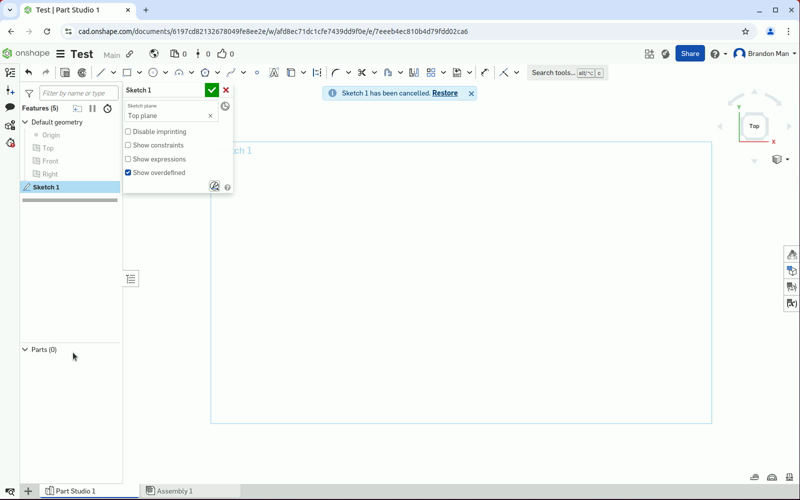
key(y)
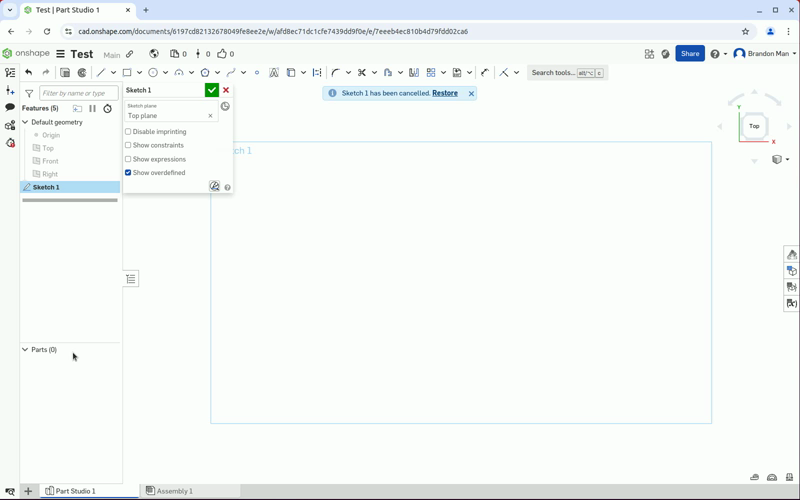
key(l)
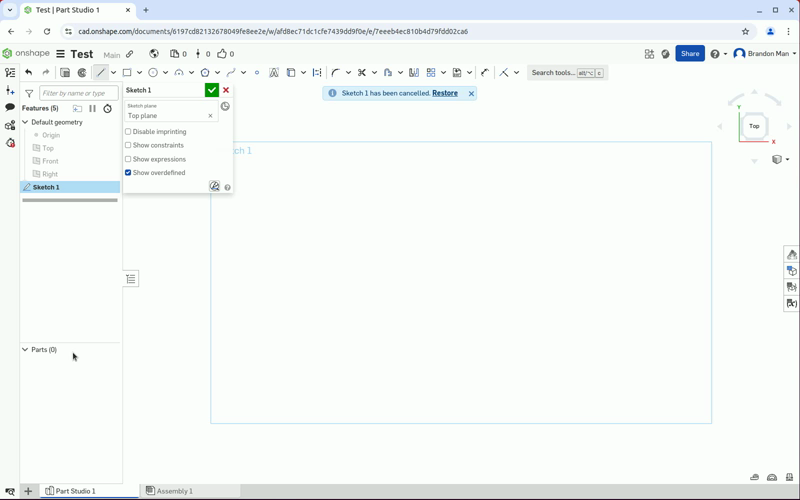
key_down(shift)
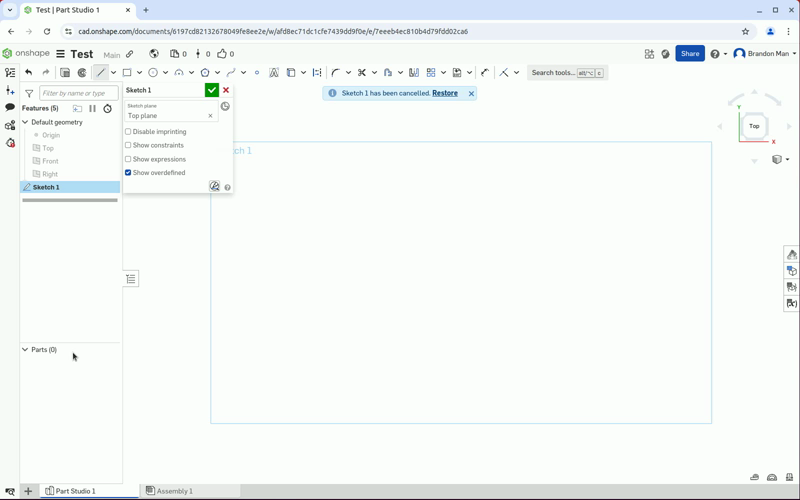
mouse_move(460, 282)
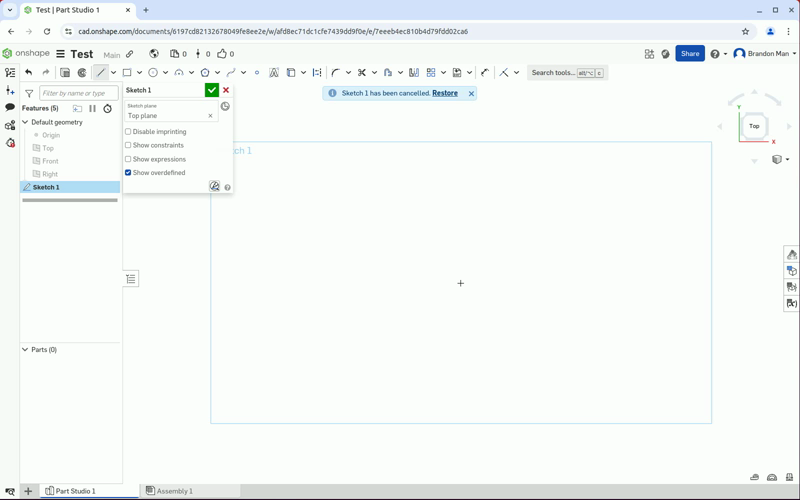
click(460, 282)
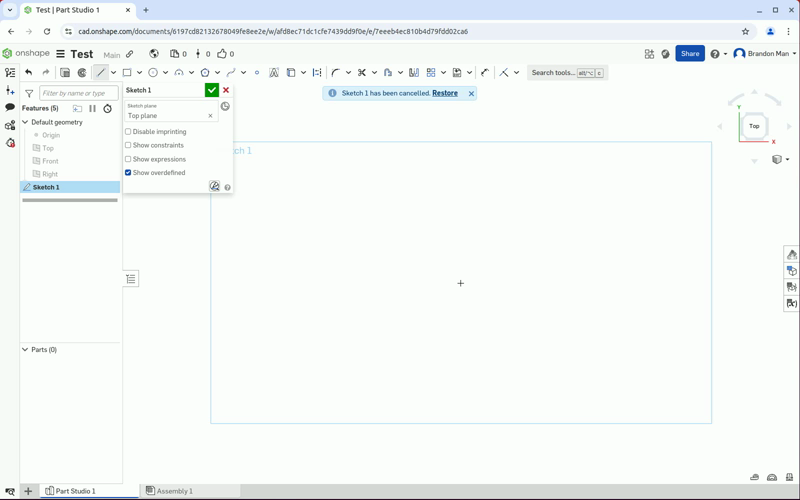
key_up(shift)
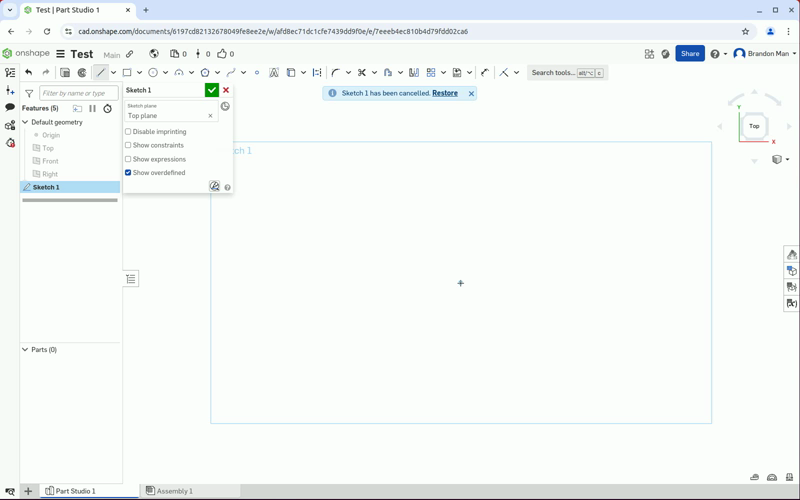
key_down(shift)
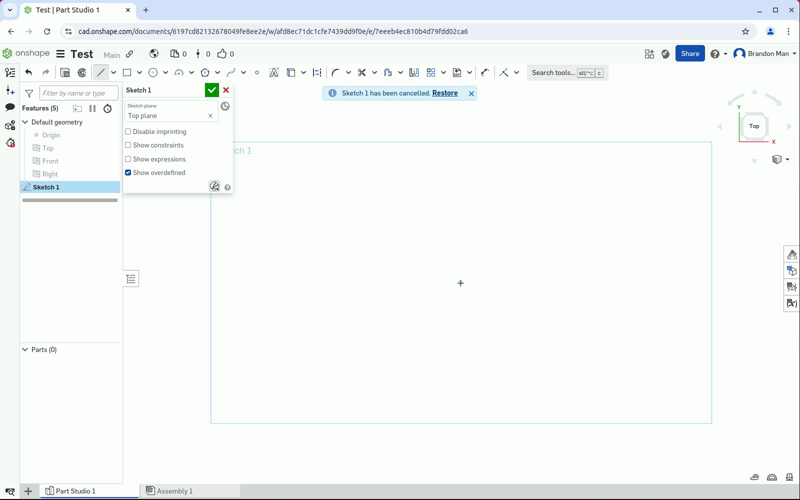
mouse_move(550, 282)
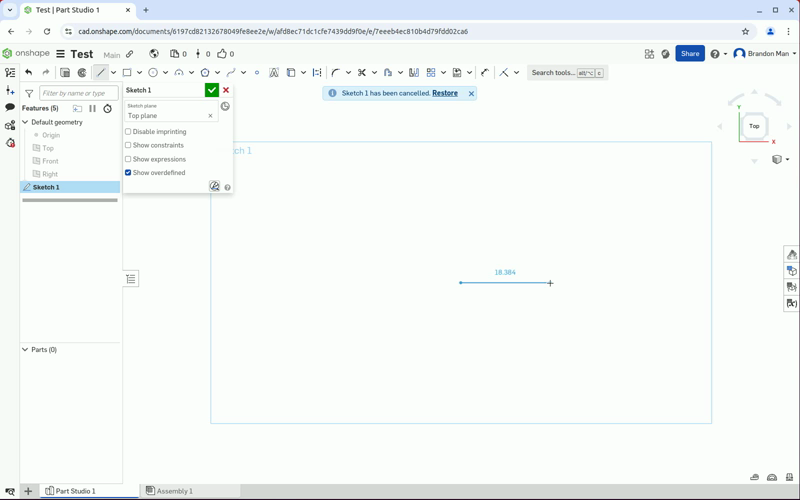
click(550, 282)
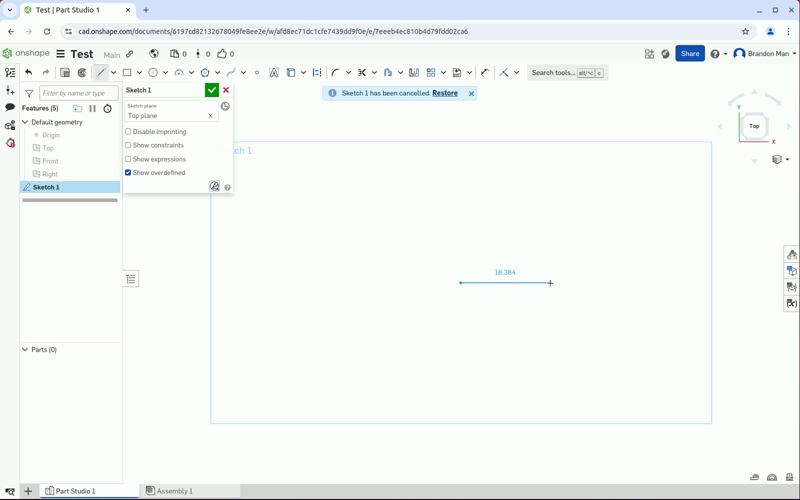
key_up(shift)
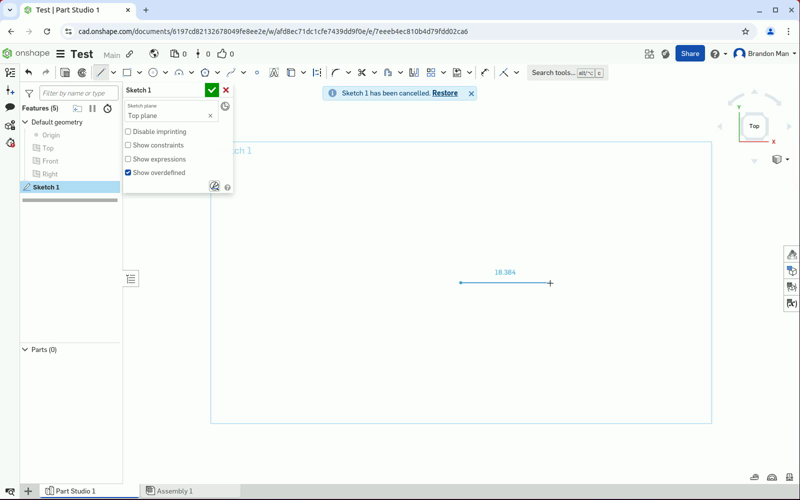
key_down(shift)
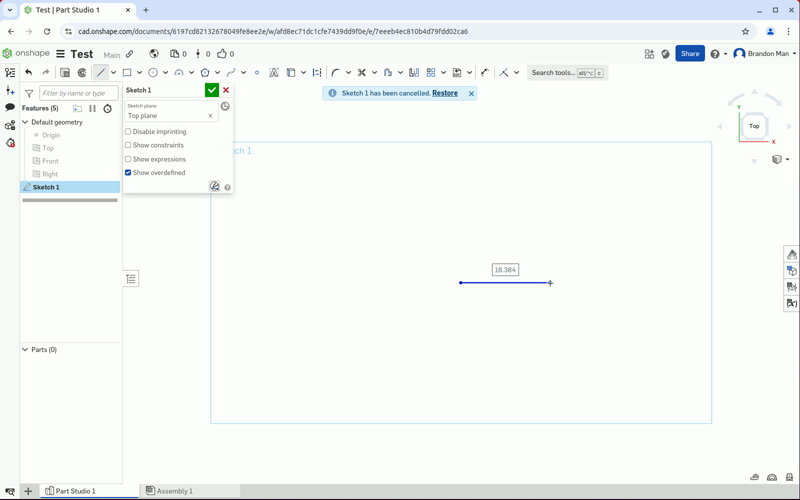
mouse_move(580, 282)
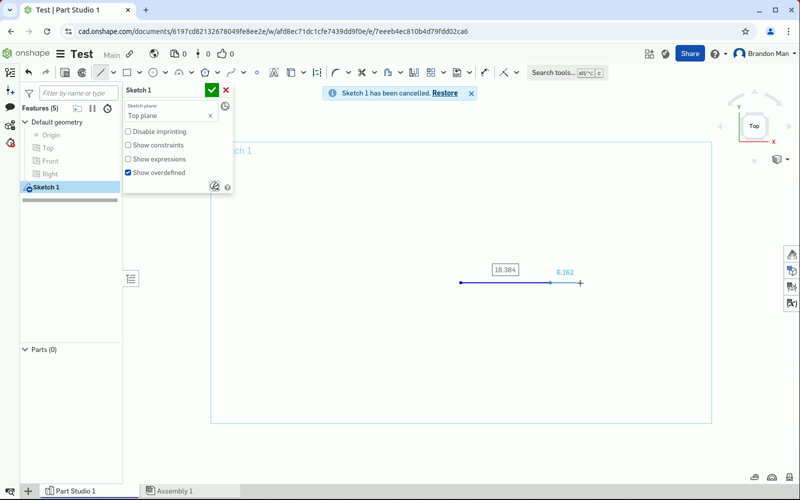
mouse_move(550, 237)
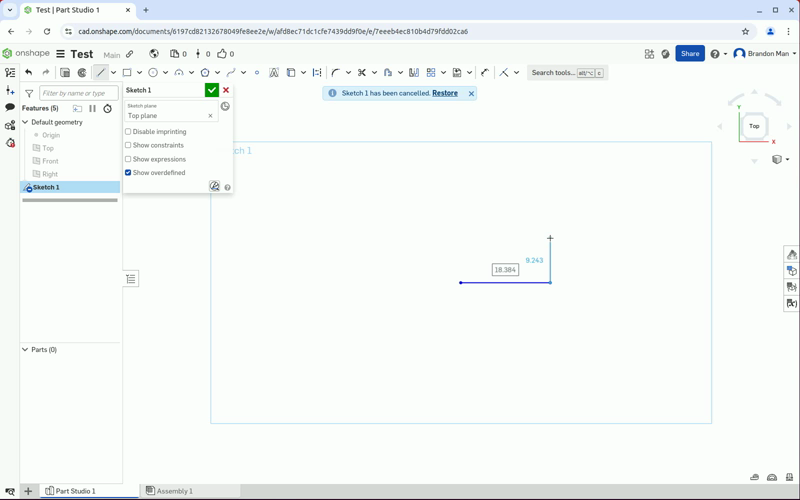
click(550, 237)
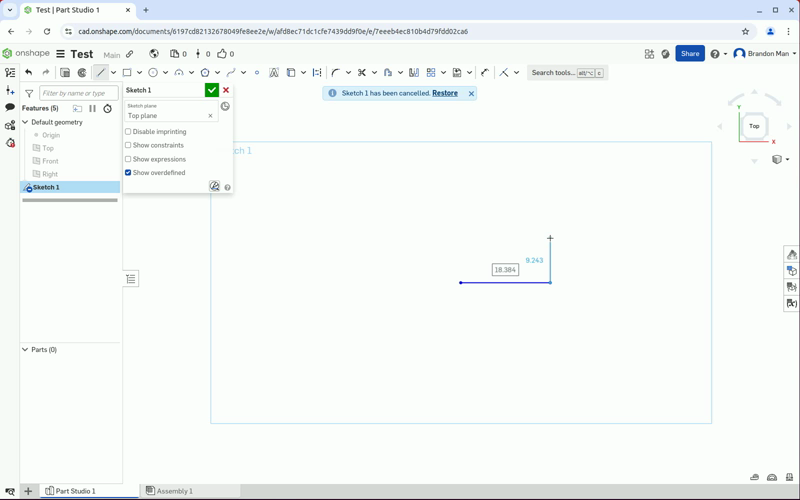
key_up(shift)
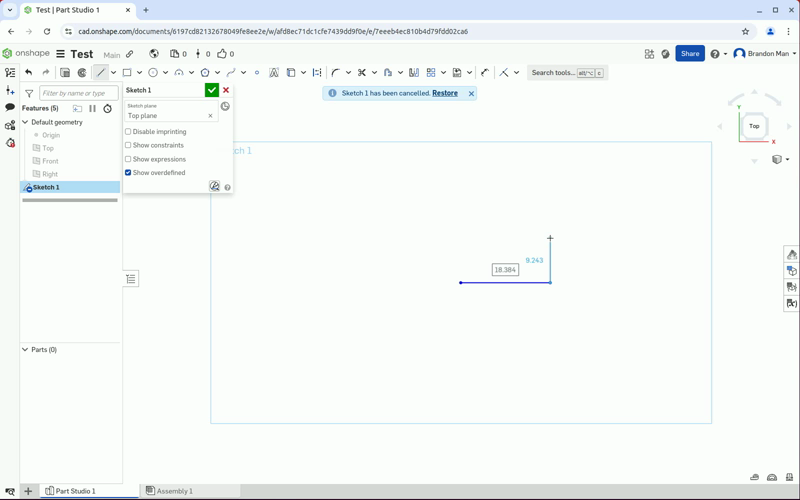
key_down(shift)
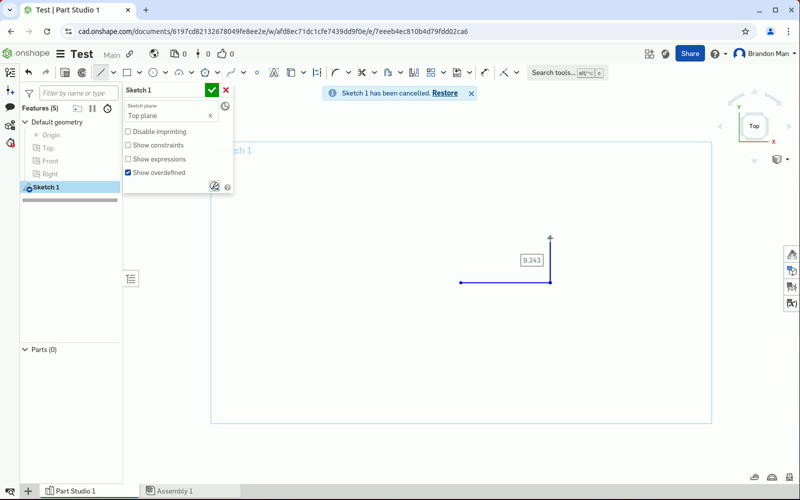
mouse_move(460, 237)
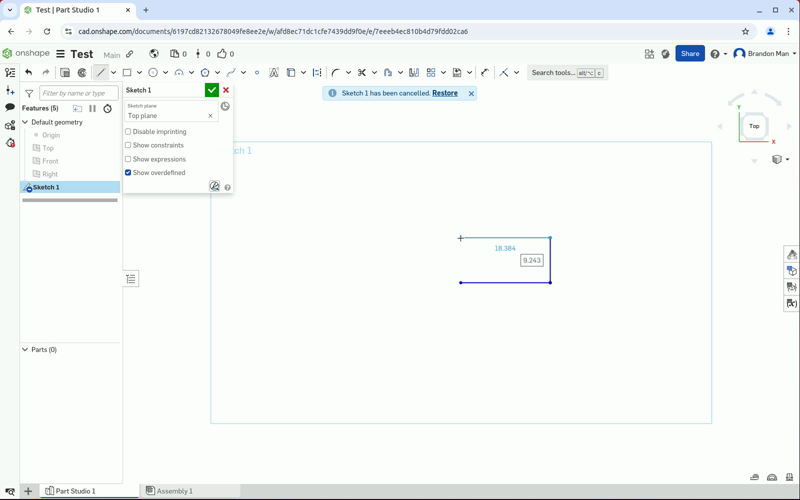
click(460, 237)
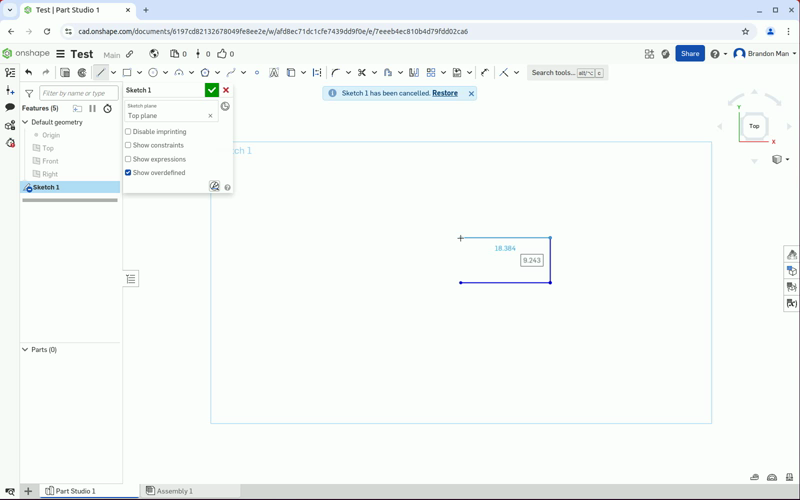
key_up(shift)
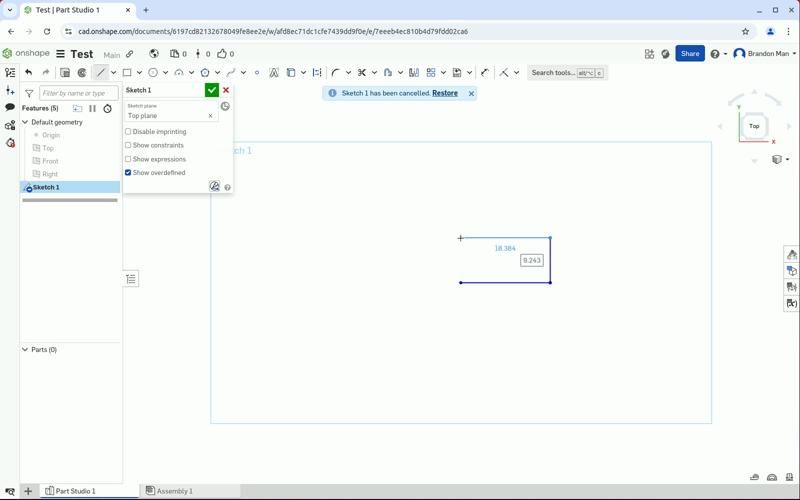
mouse_move(490, 237)
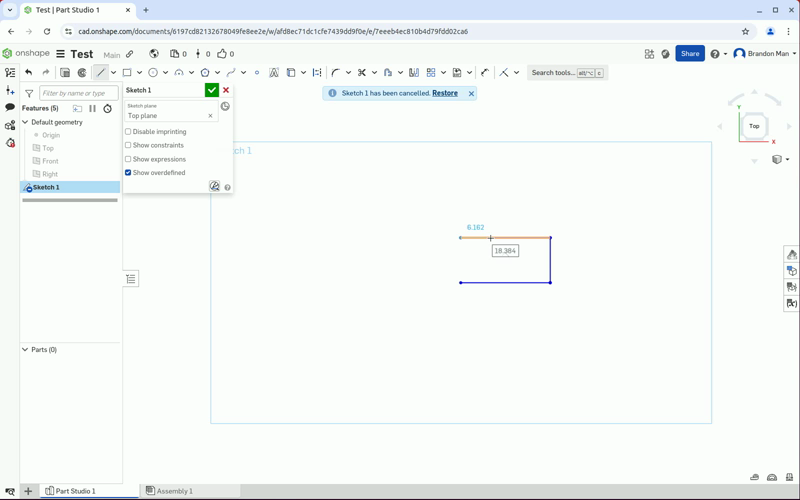
key_down(shift)
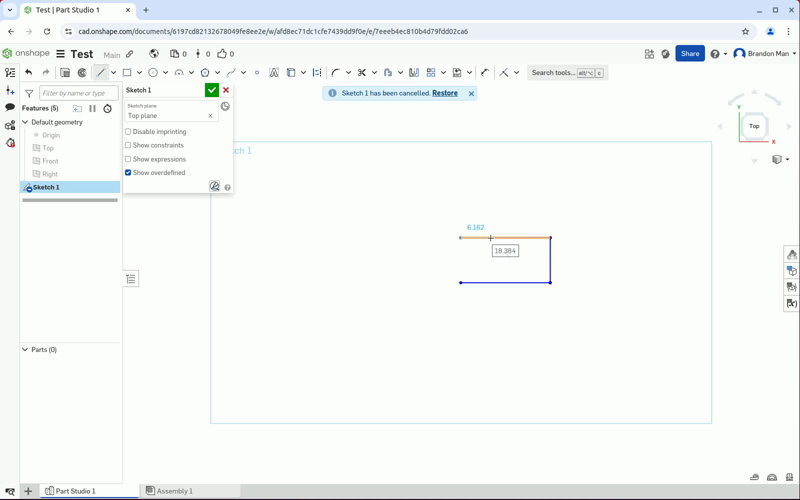
mouse_move(460, 282)
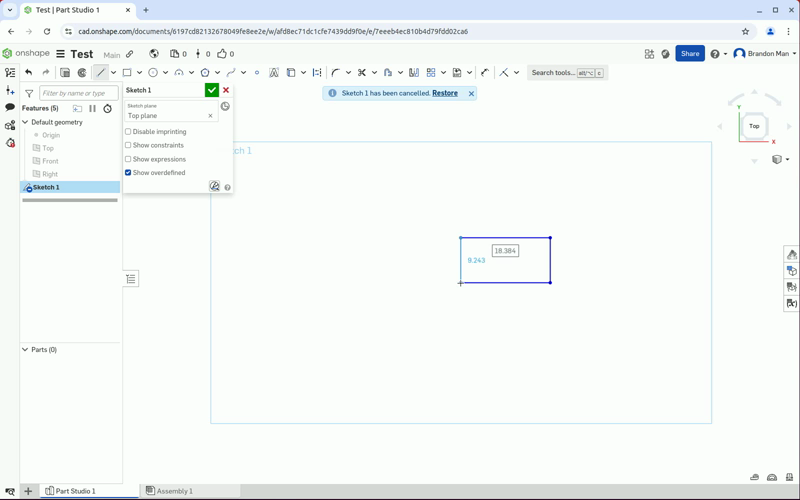
key_up(shift)
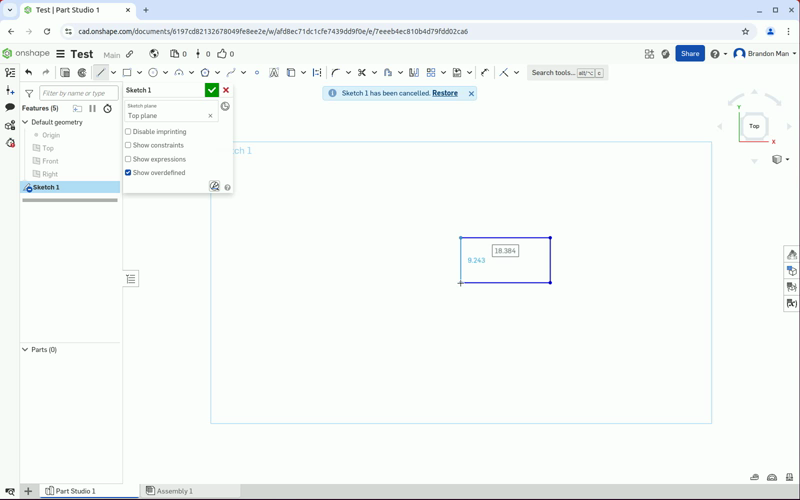
click(460, 282)
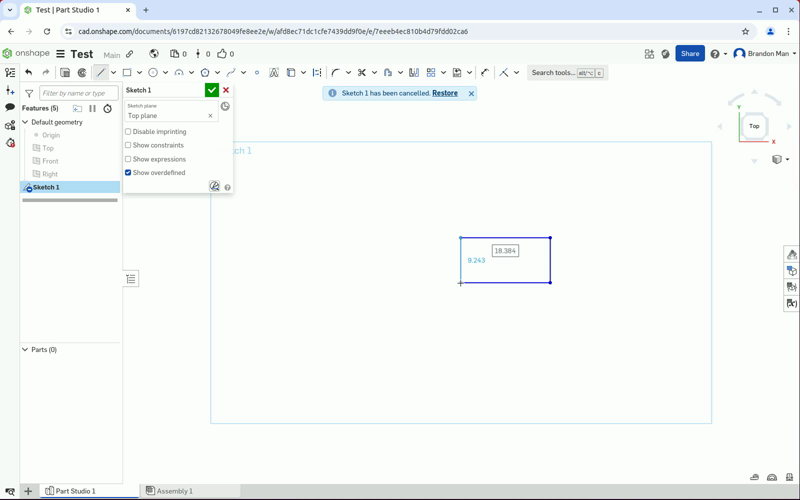
key(esc)
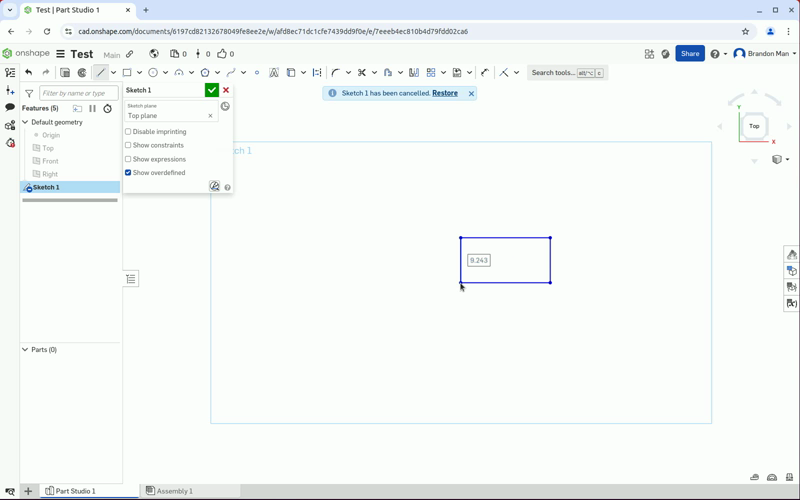
key(c)
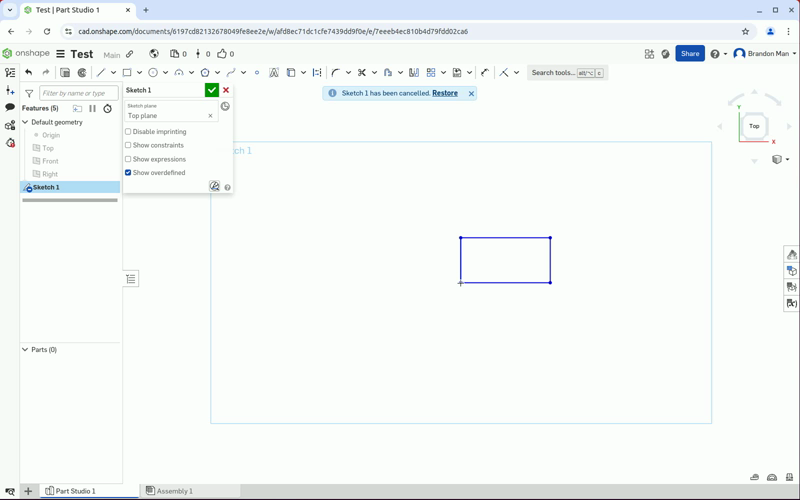
key_down(shift)
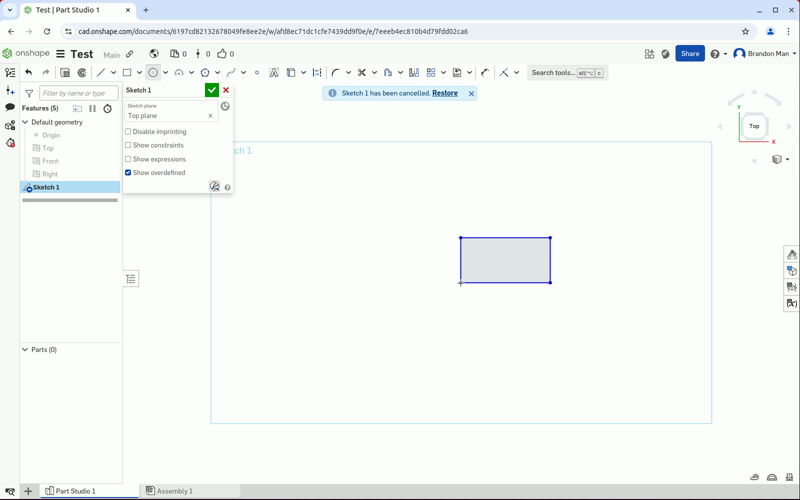
mouse_move(539, 248)
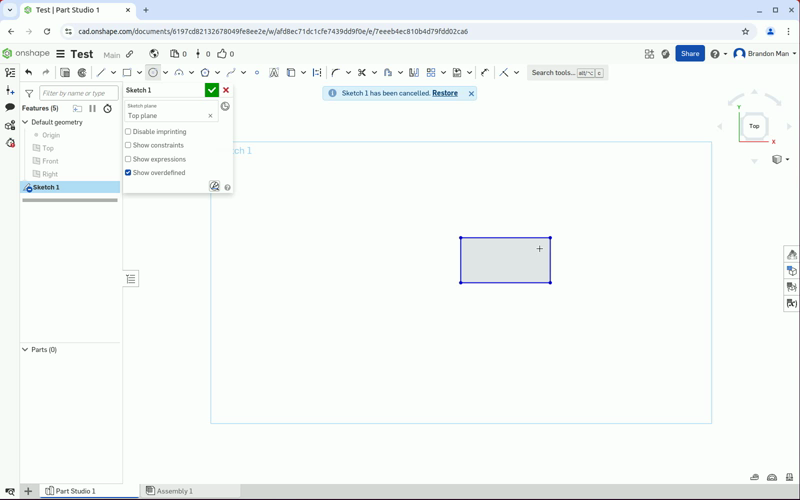
click(539, 248)
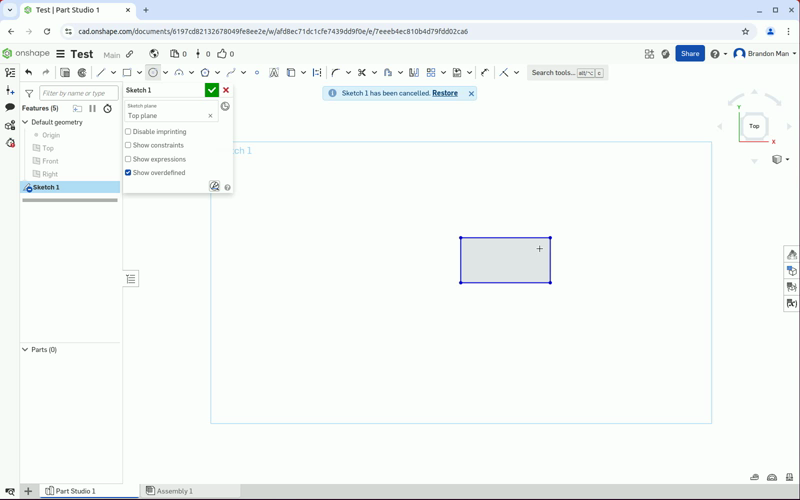
key_up(shift)
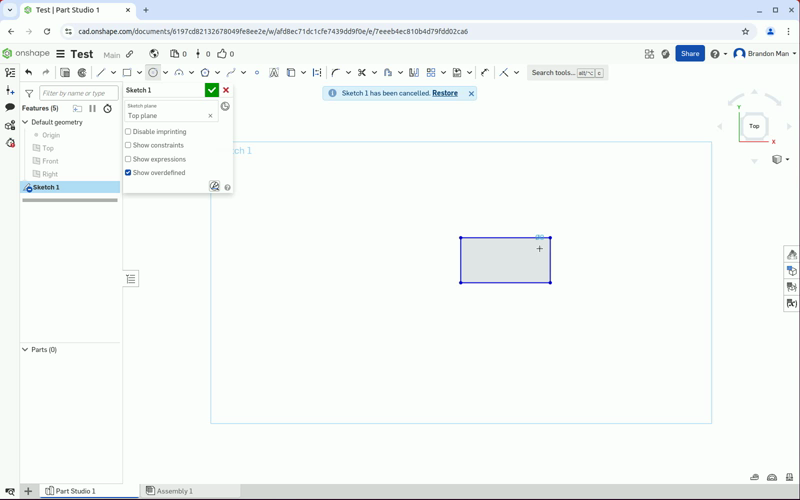
mouse_move(544, 248)
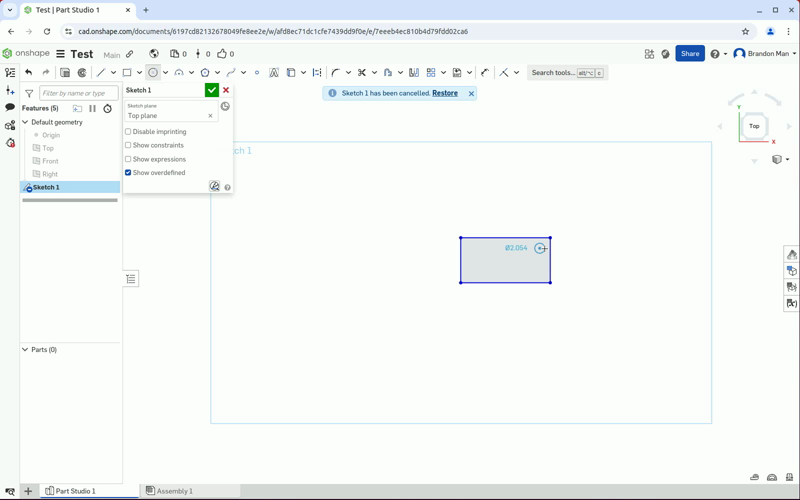
click(544, 248)
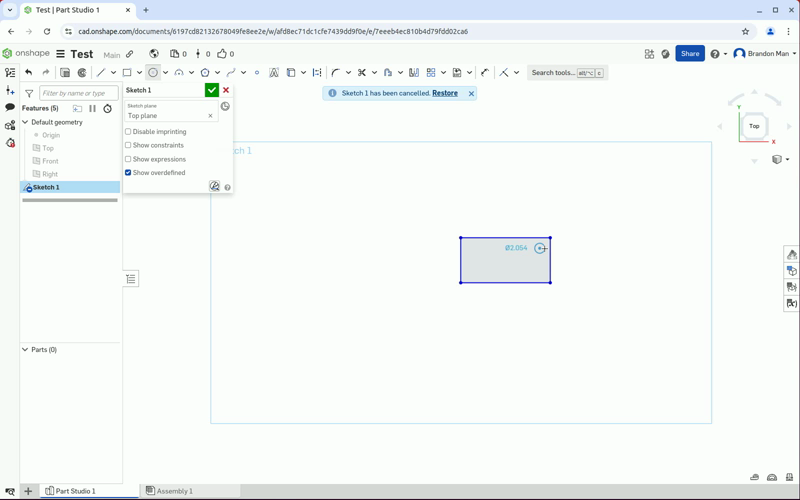
key(esc)
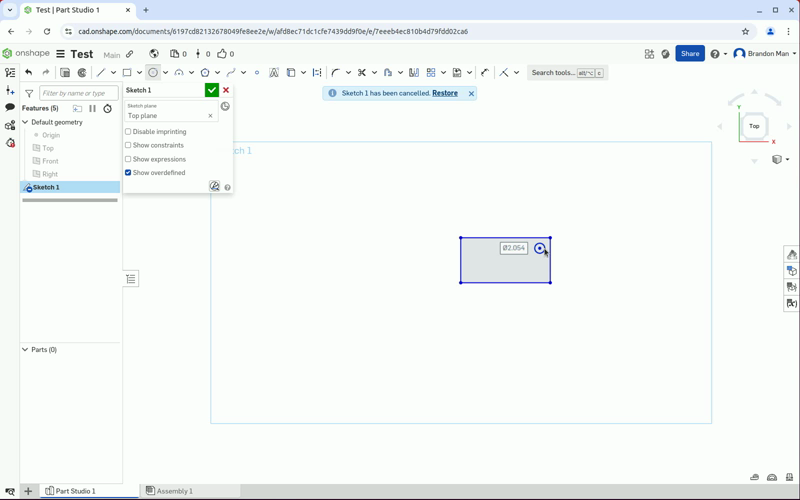
key(c)
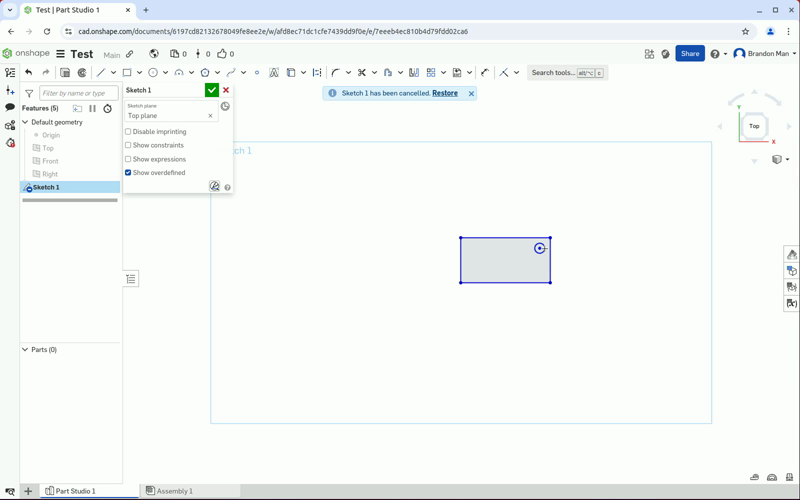
key_down(shift)
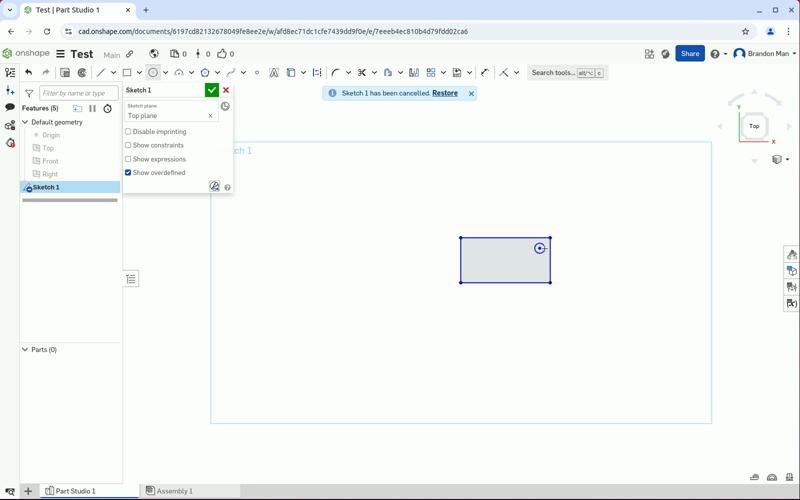
mouse_move(541, 267)
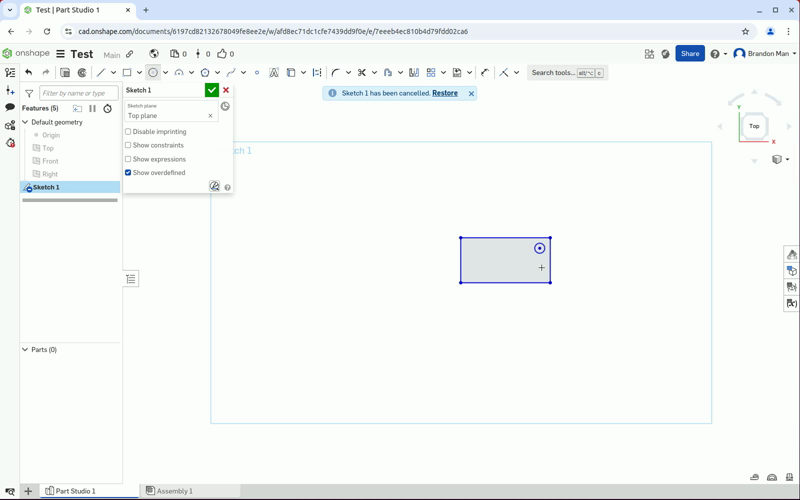
click(541, 267)
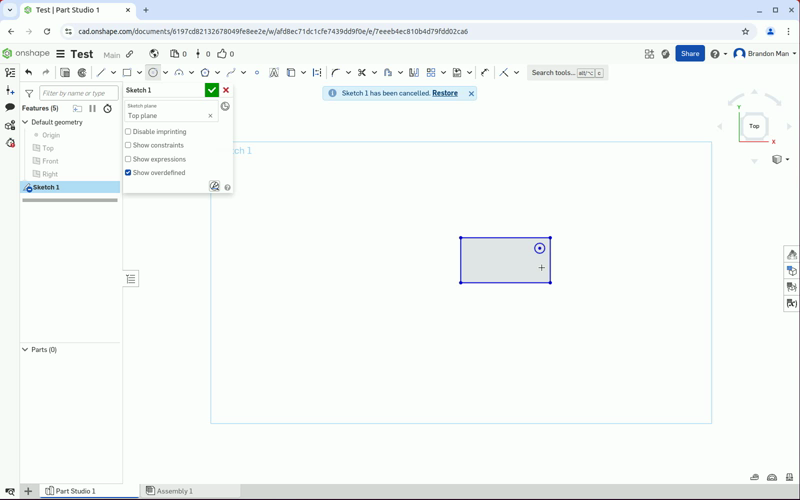
key_up(shift)
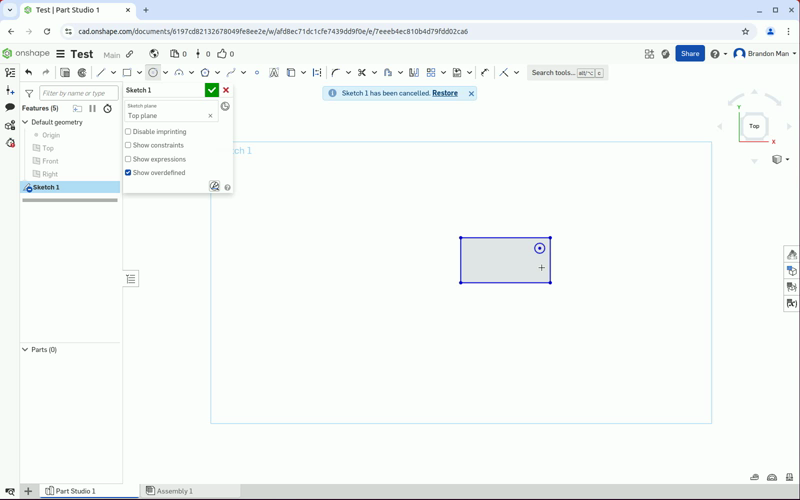
mouse_move(546, 267)
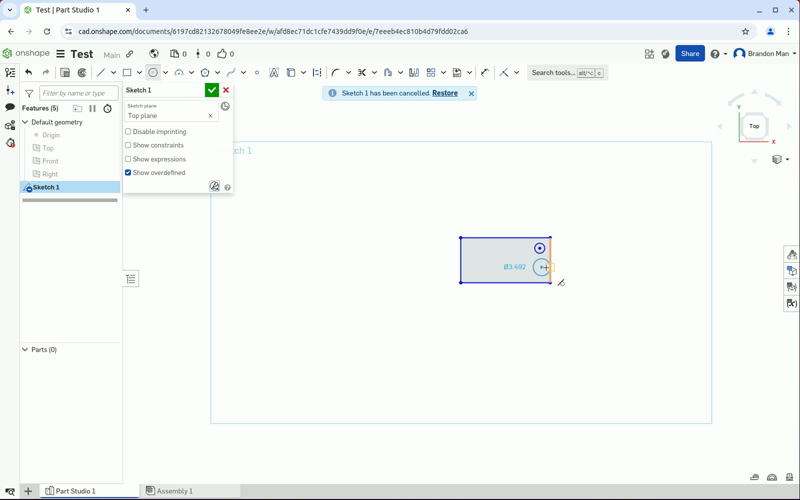
click(546, 267)
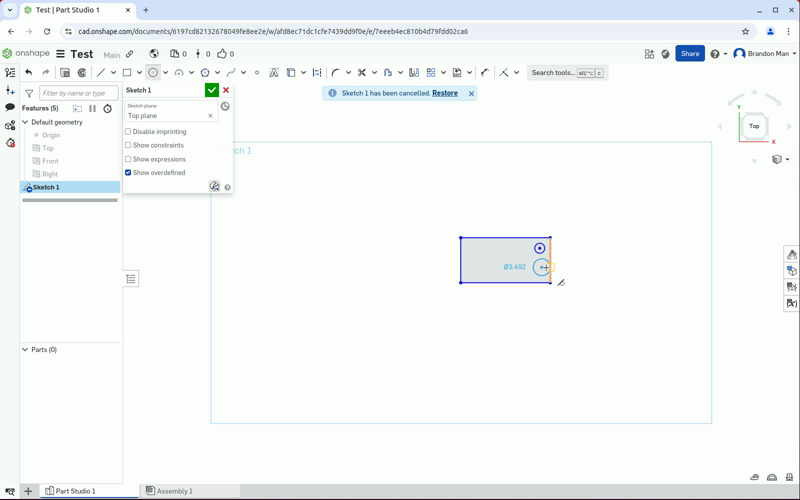
key(esc)
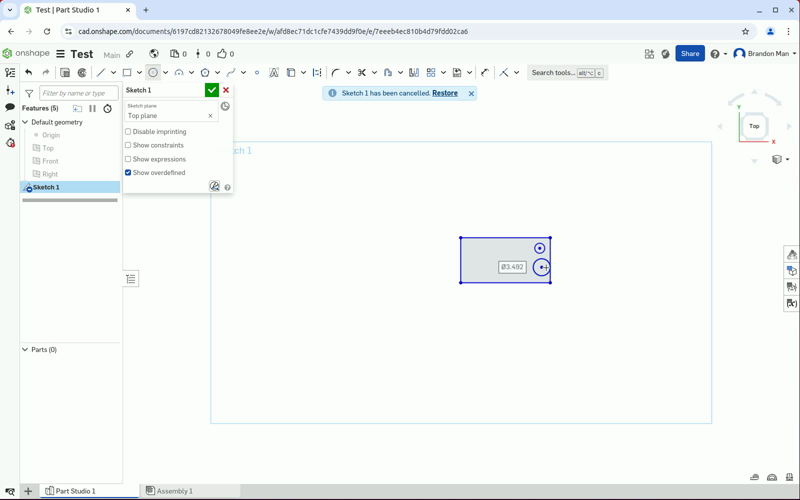
mouse_move(482, 264)
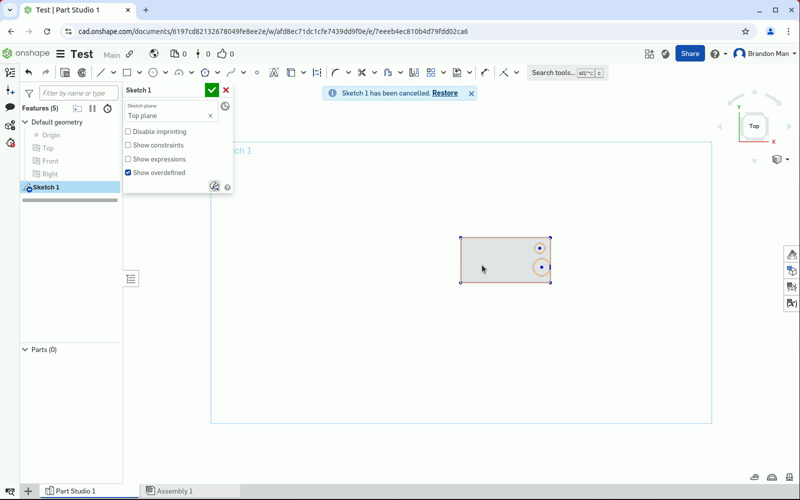
click(482, 264)
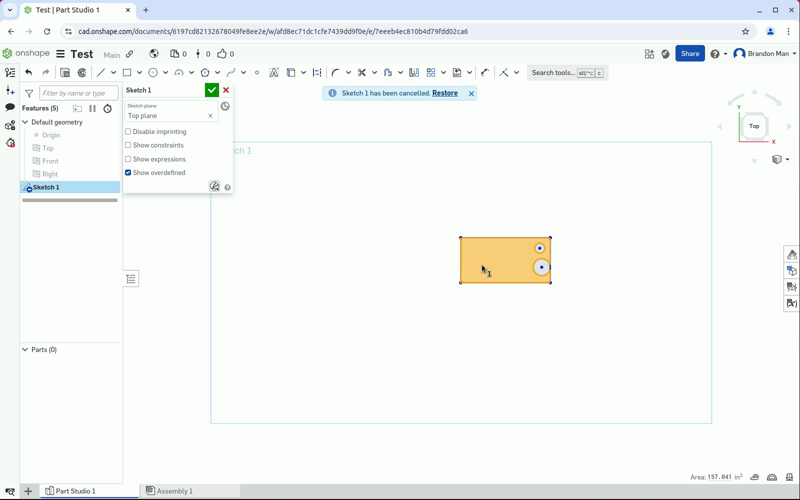
mouse_move(73, 352)
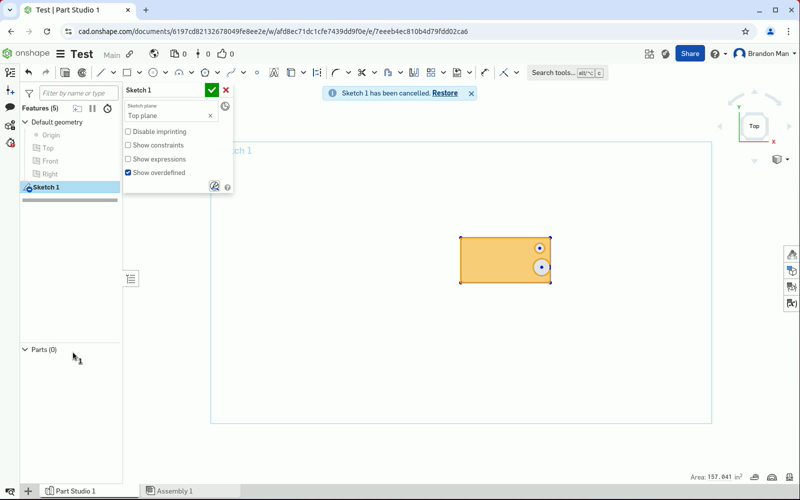
key(shift+y)
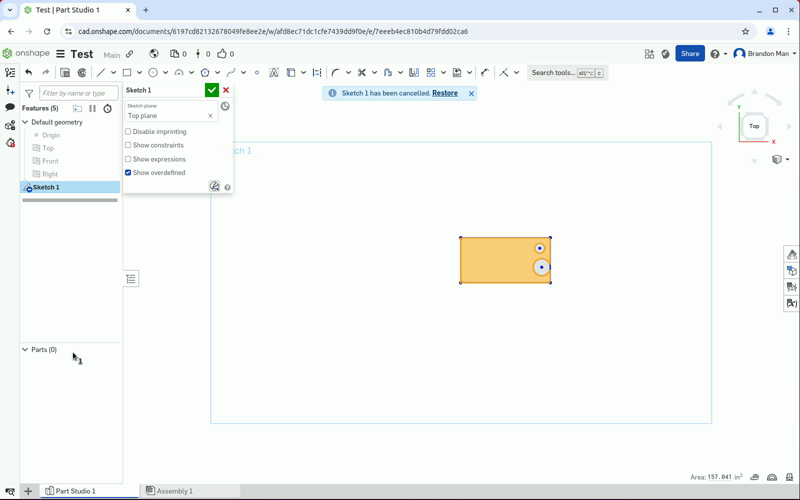
key(shift+e)
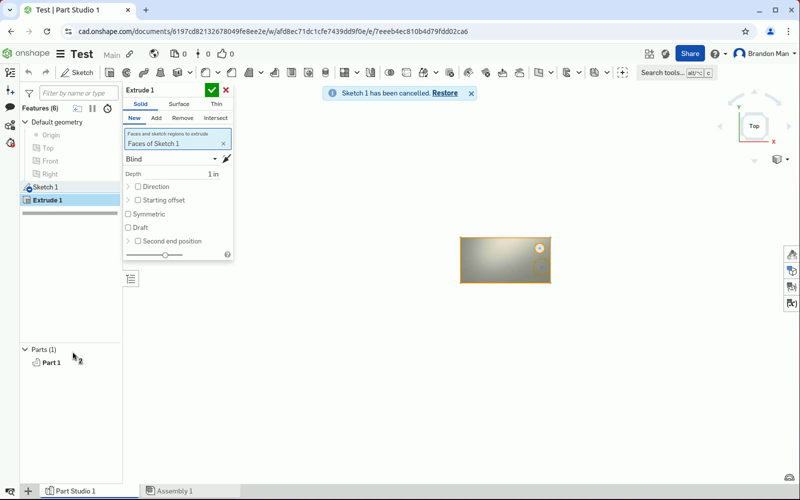
mouse_move(143, 106)
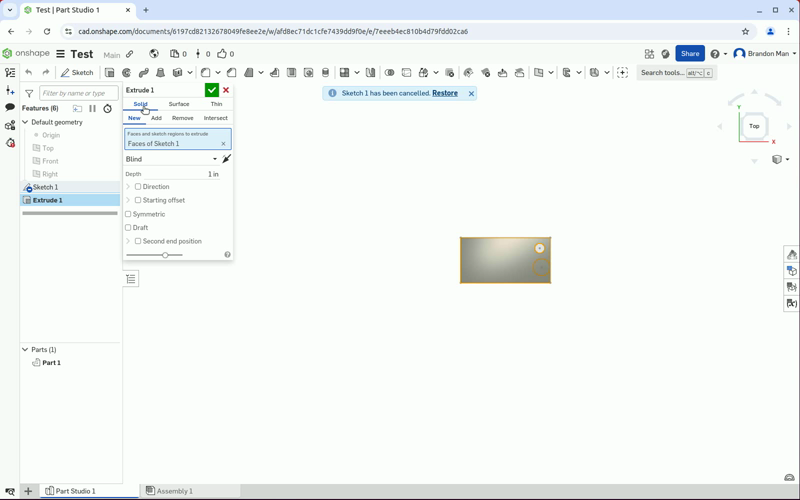
click(143, 106)
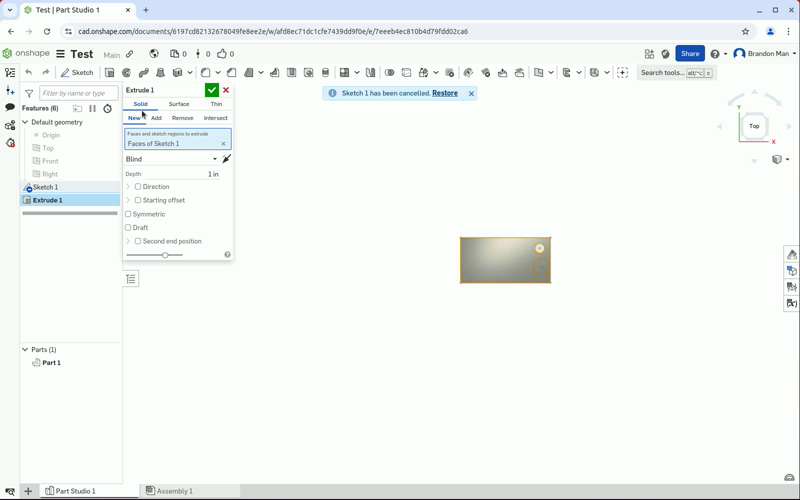
mouse_move(137, 120)
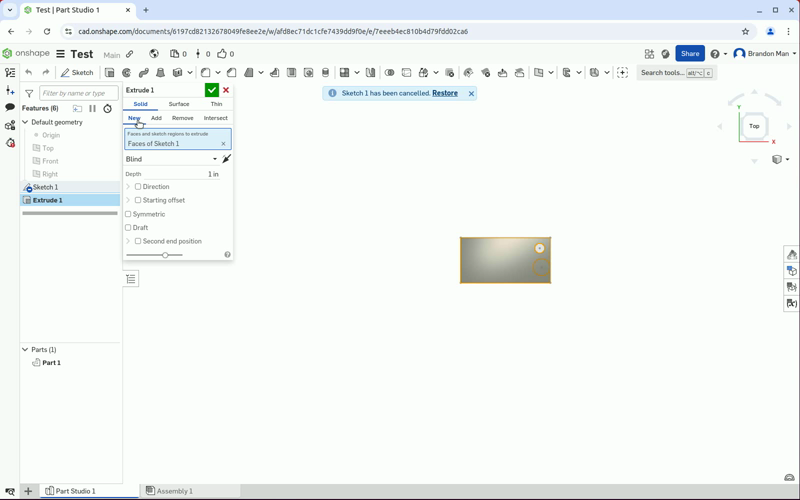
click(137, 120)
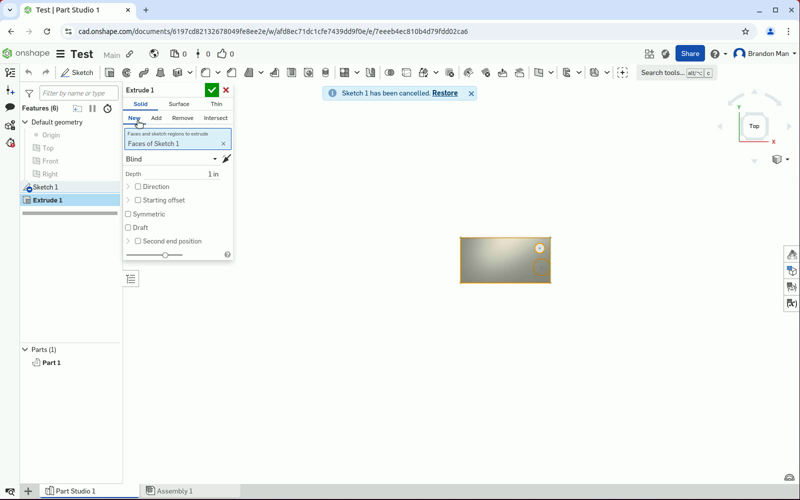
key(tab, 4)
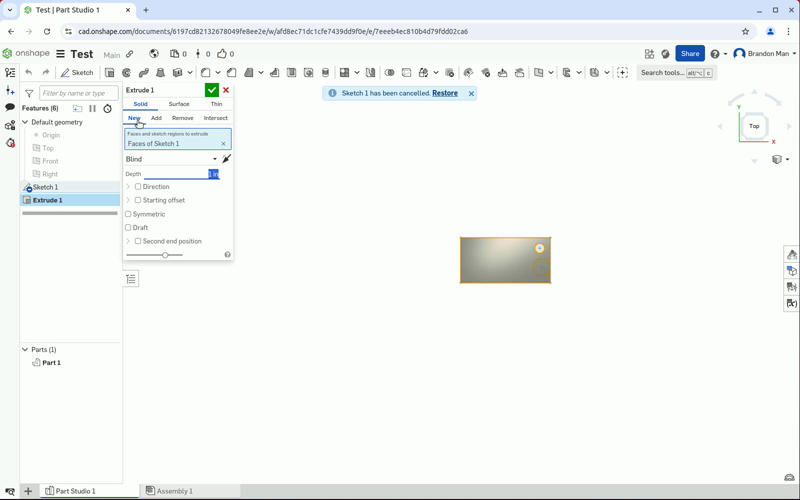
text(1.926)
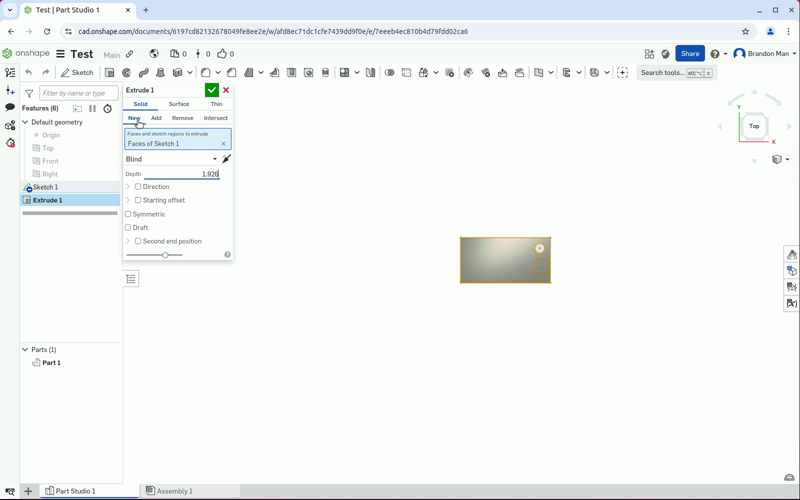
key(enter)
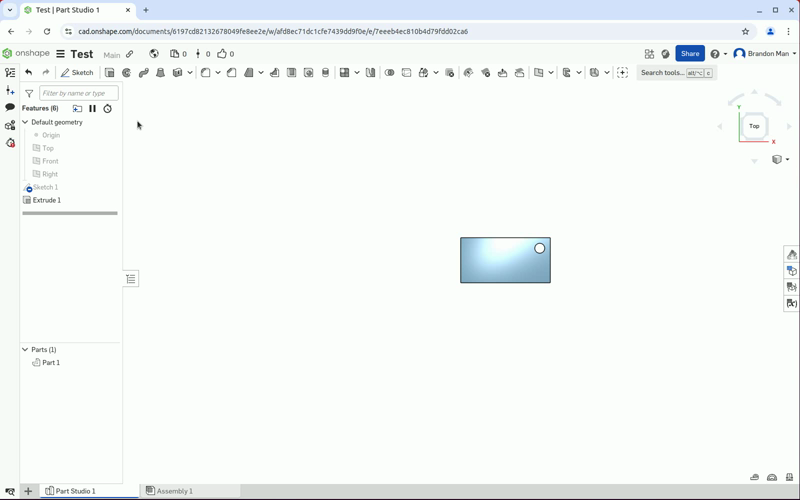
key(shift+h)
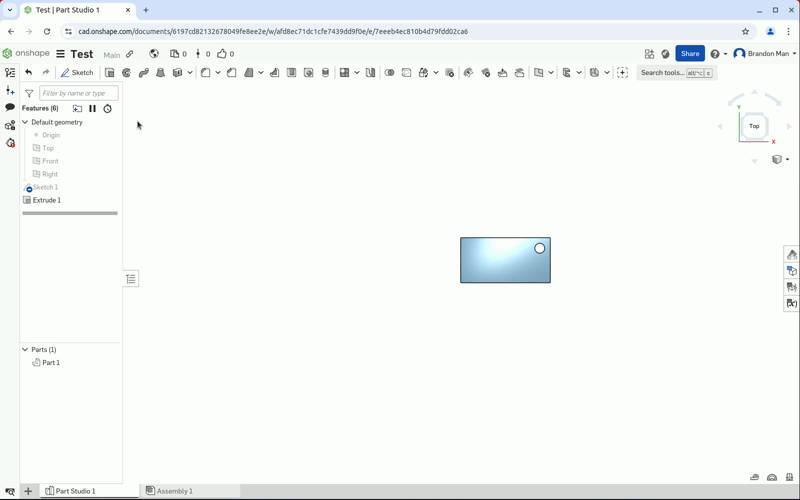
key(shift+h)
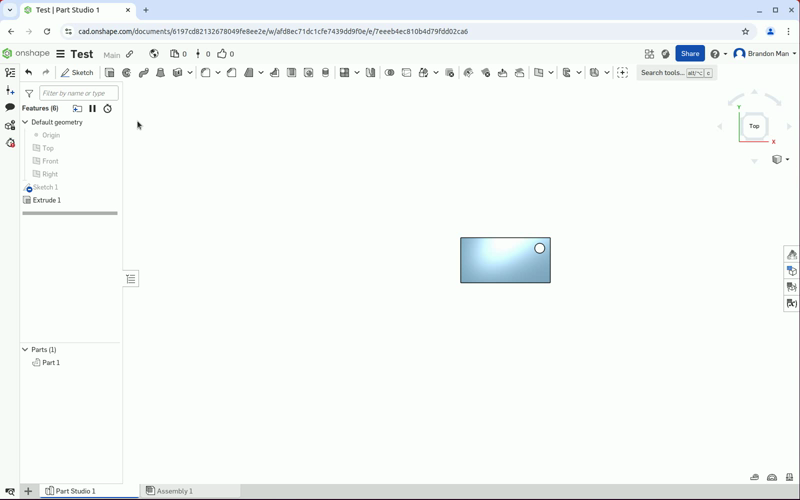
mouse_move(73, 189)
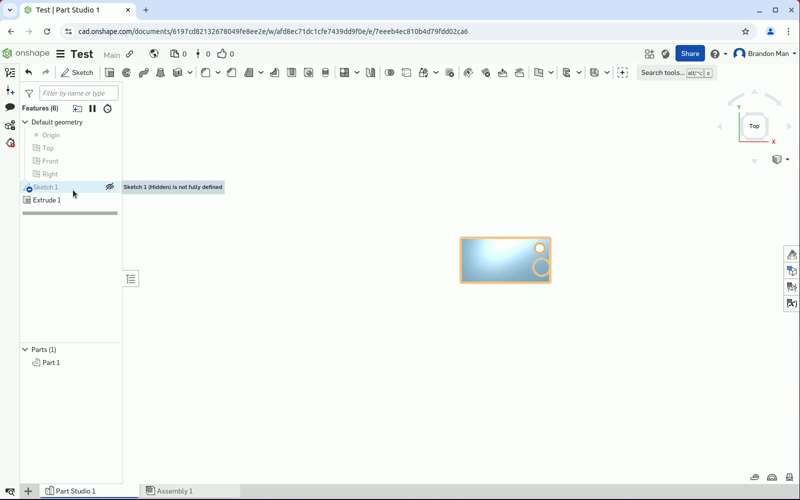
click(73, 189)
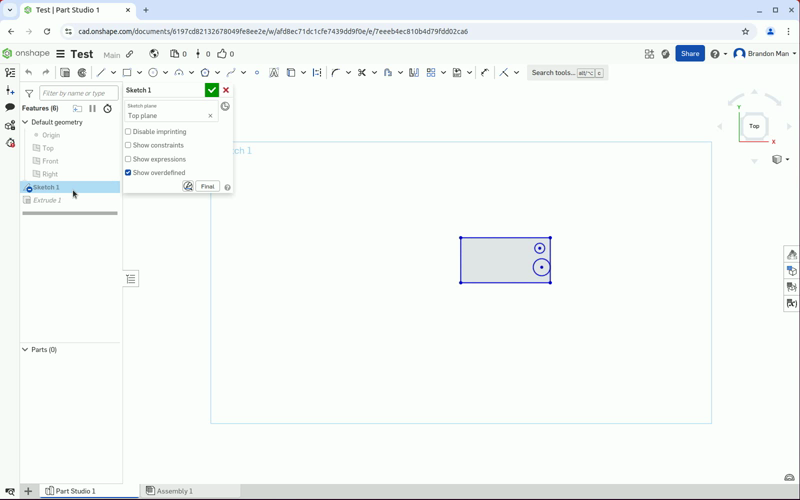
mouse_move(229, 92)
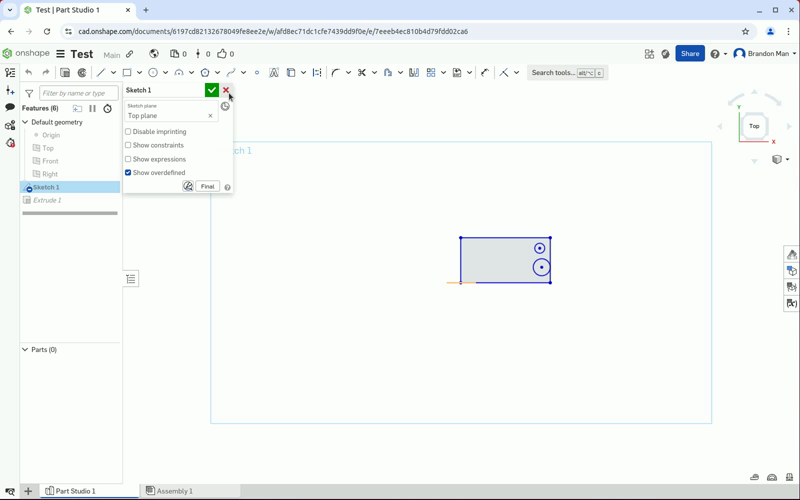
click(229, 92)
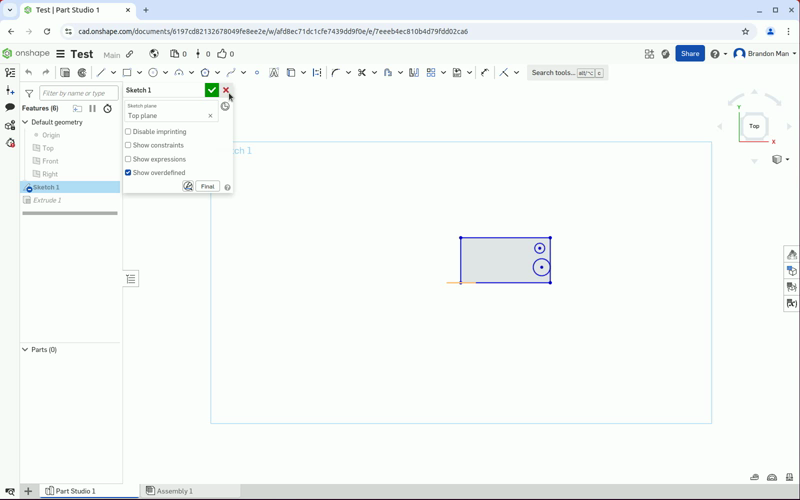
key(shift+s)
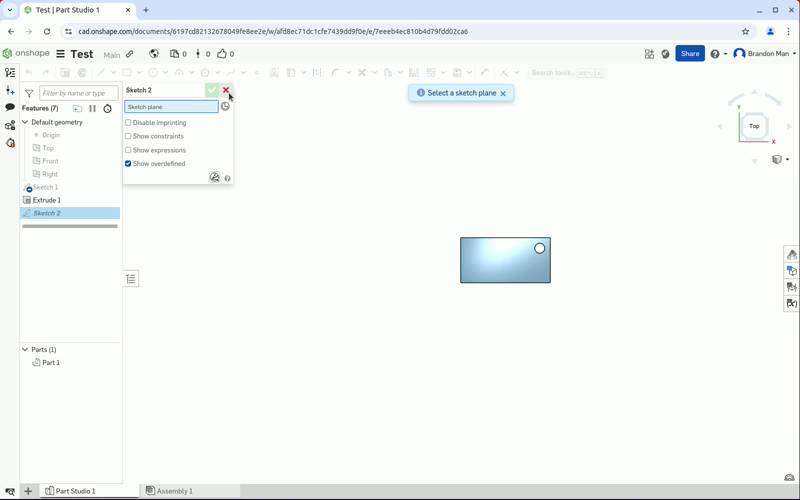
mouse_move(73, 150)
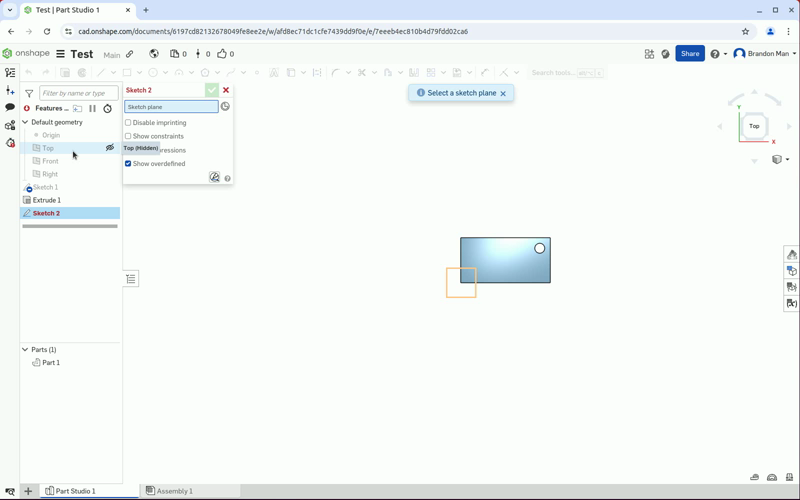
click(73, 150)
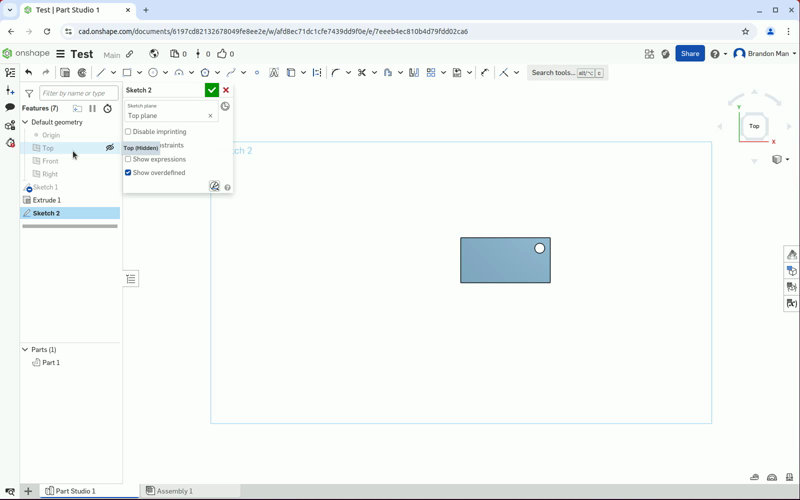
mouse_move(73, 352)
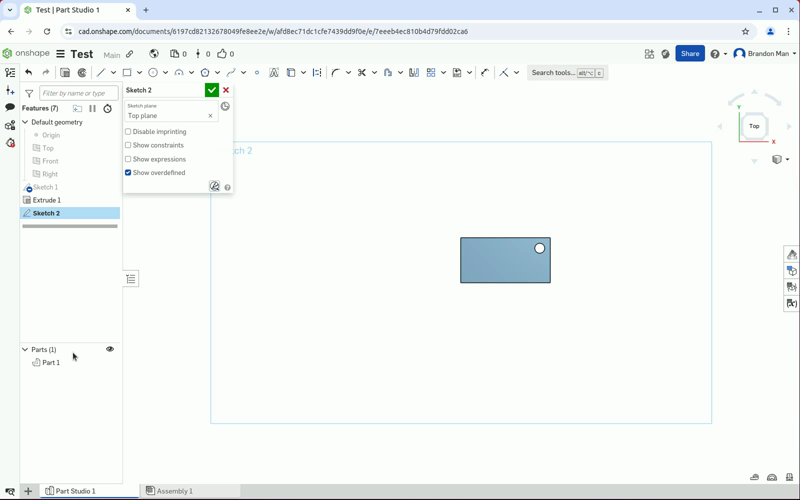
key(y)
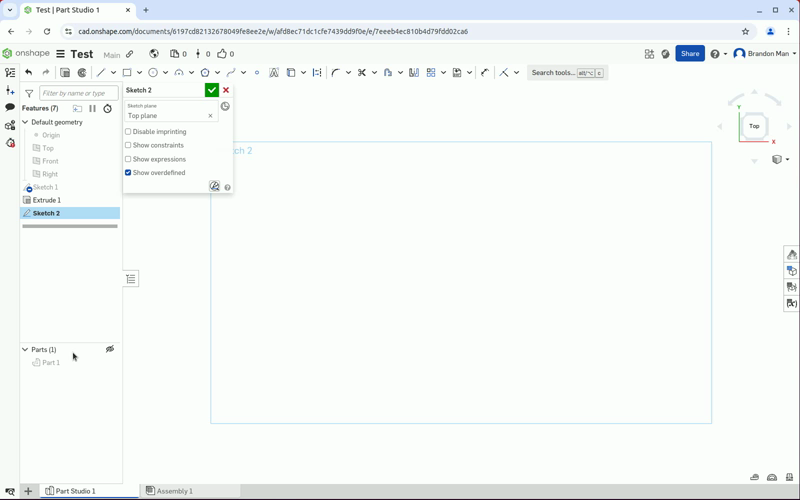
key(a)
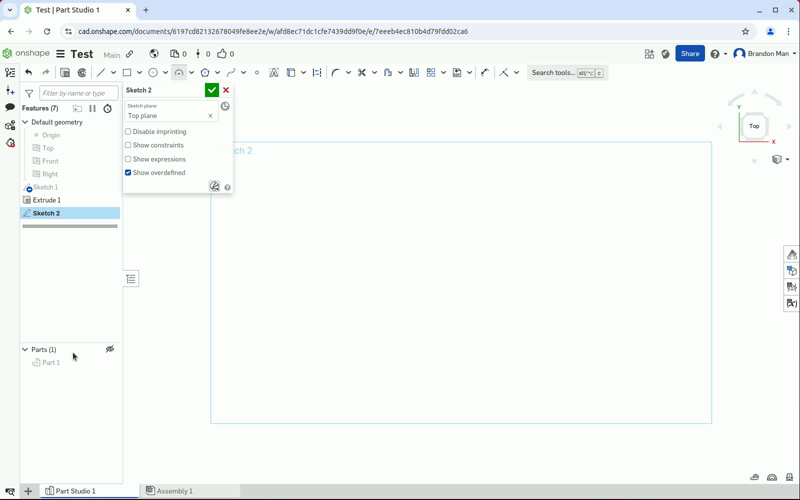
key_down(shift)
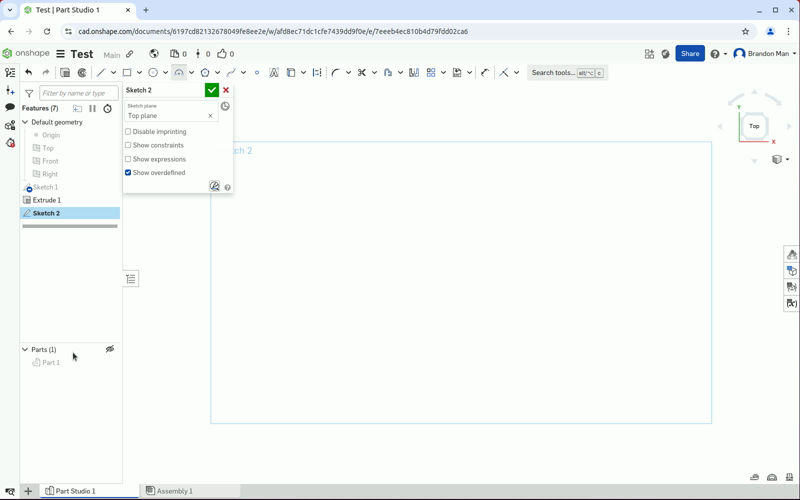
mouse_move(549, 282)
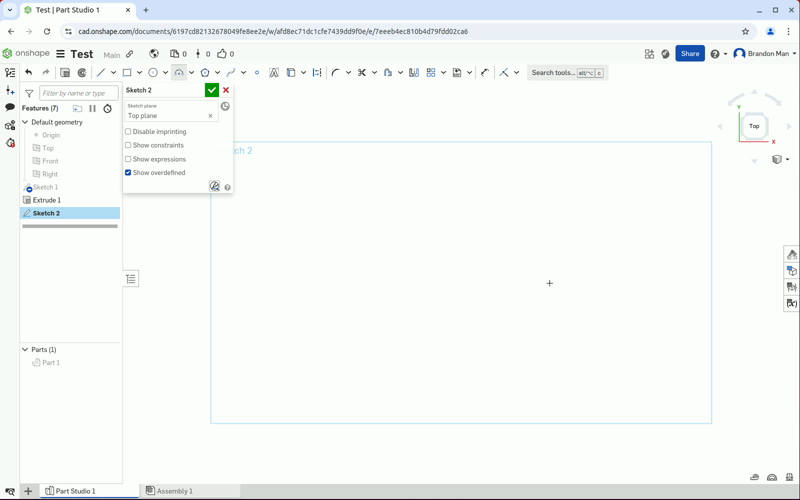
click(549, 282)
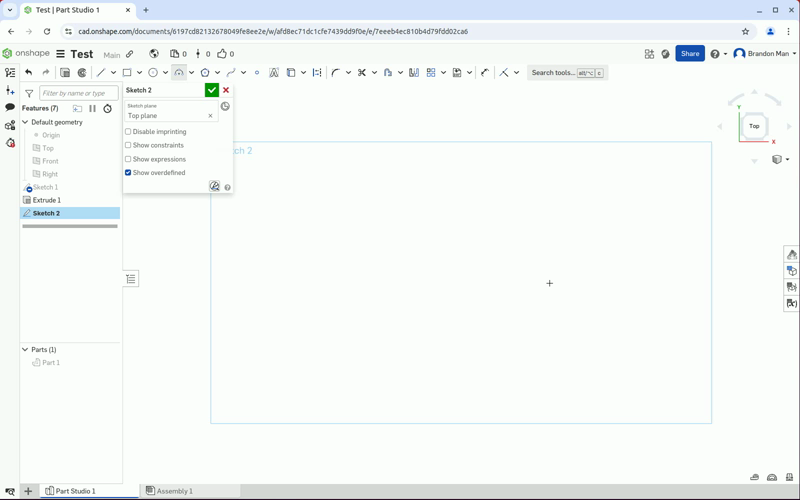
key_up(shift)
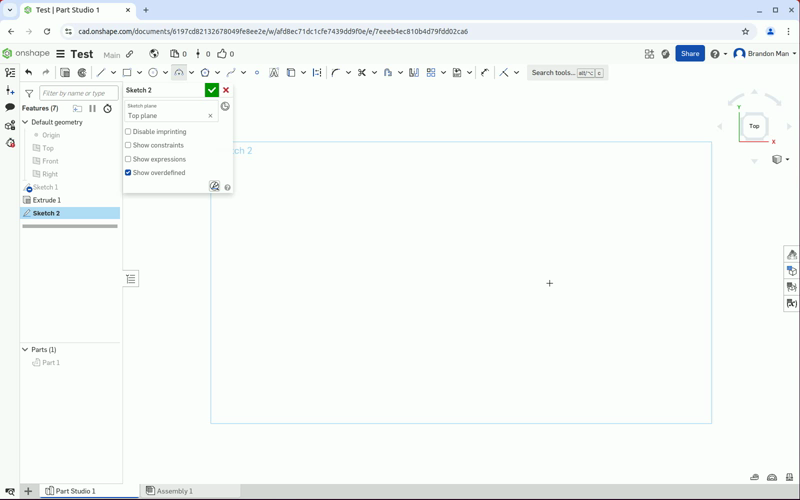
key_down(shift)
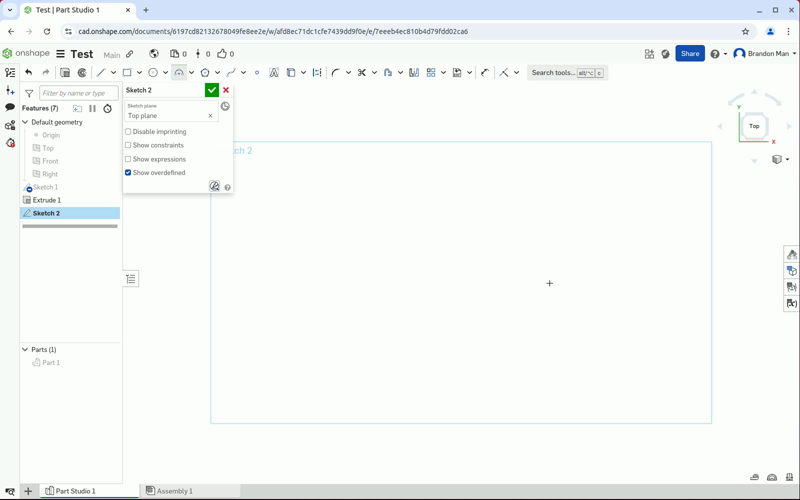
mouse_move(549, 236)
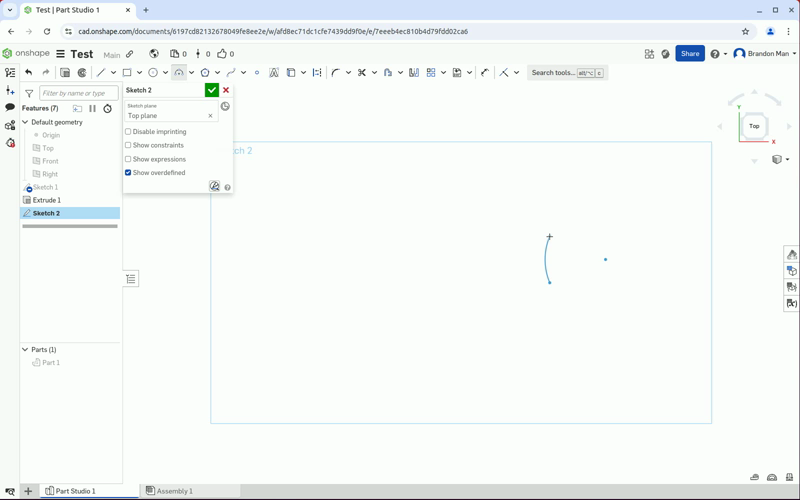
click(549, 236)
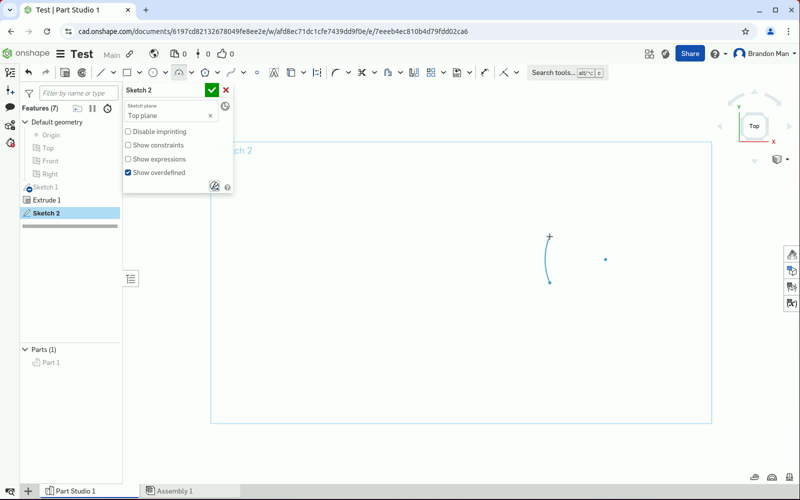
mouse_move(573, 259)
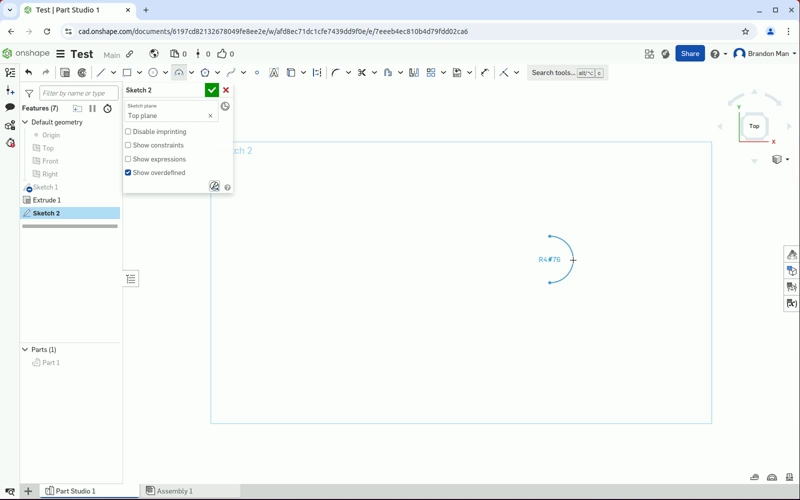
click(573, 259)
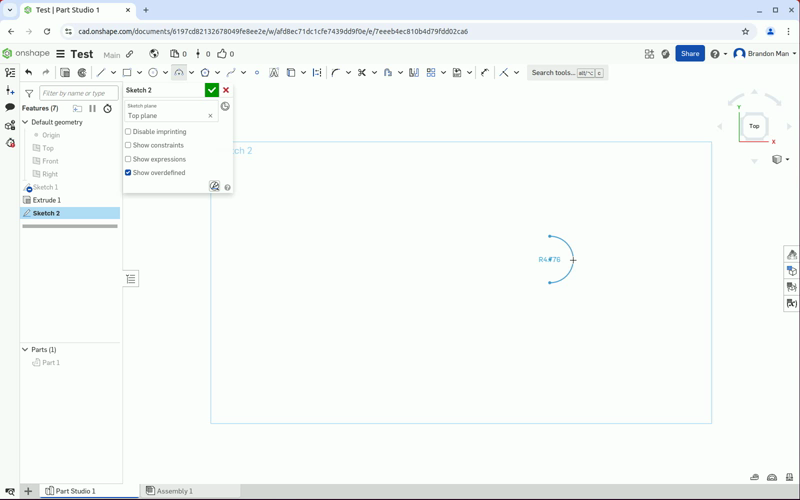
key_up(shift)
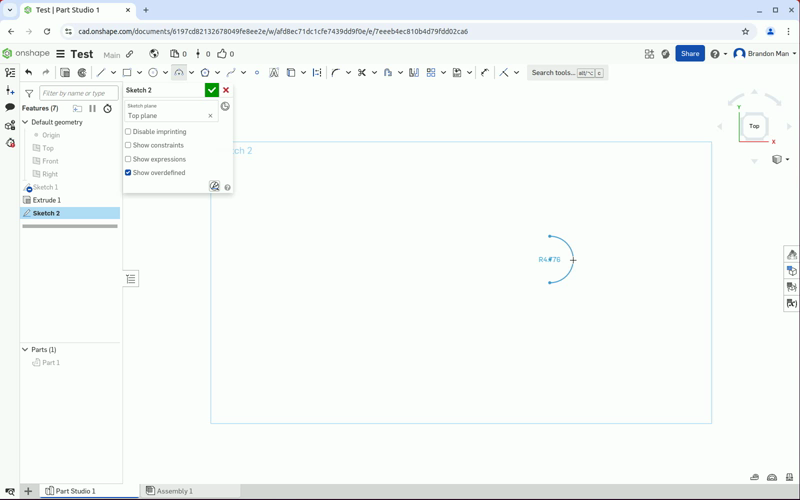
key(esc)
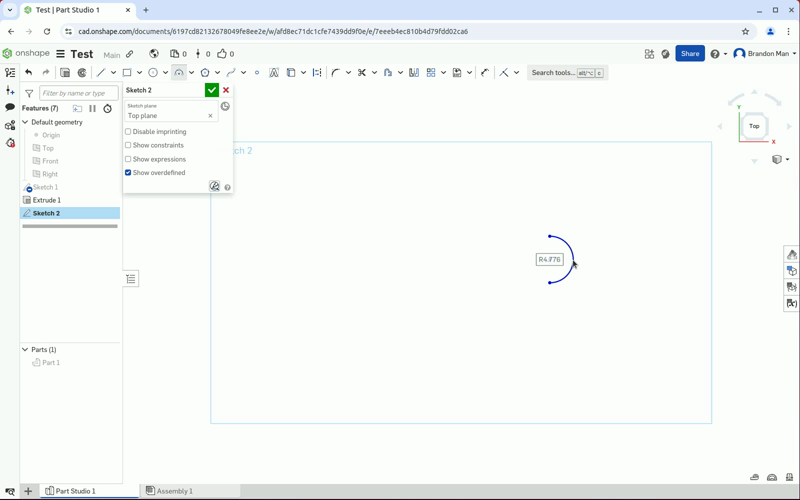
key(l)
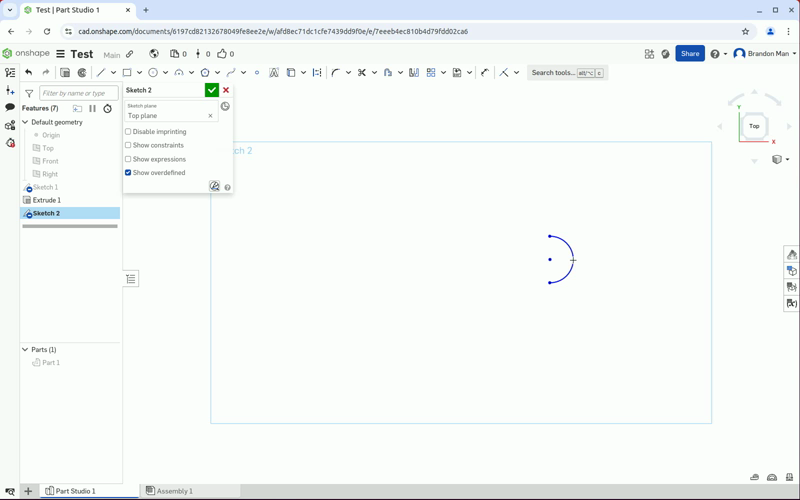
mouse_move(549, 236)
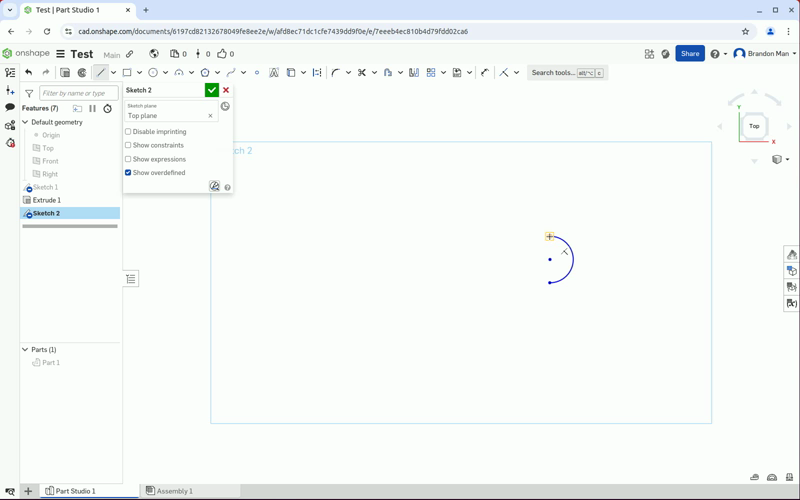
click(549, 236)
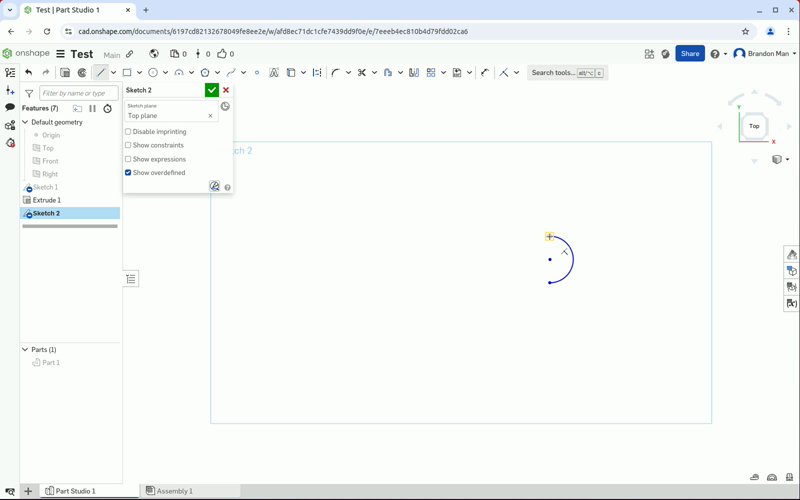
mouse_move(579, 236)
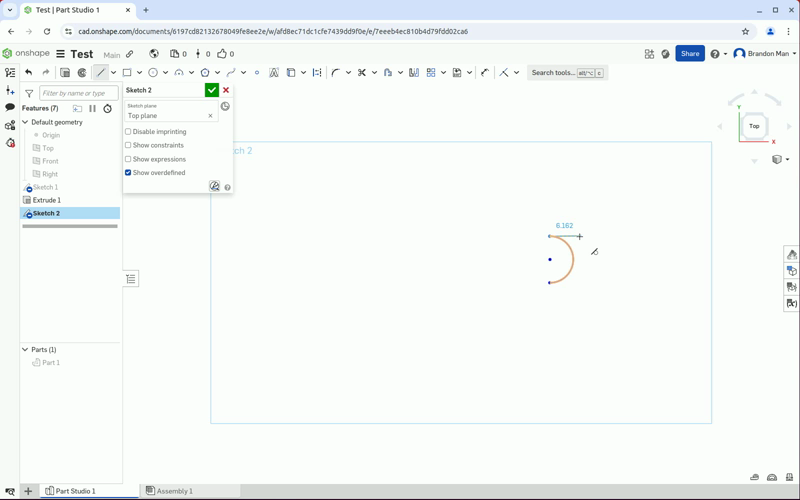
key_down(shift)
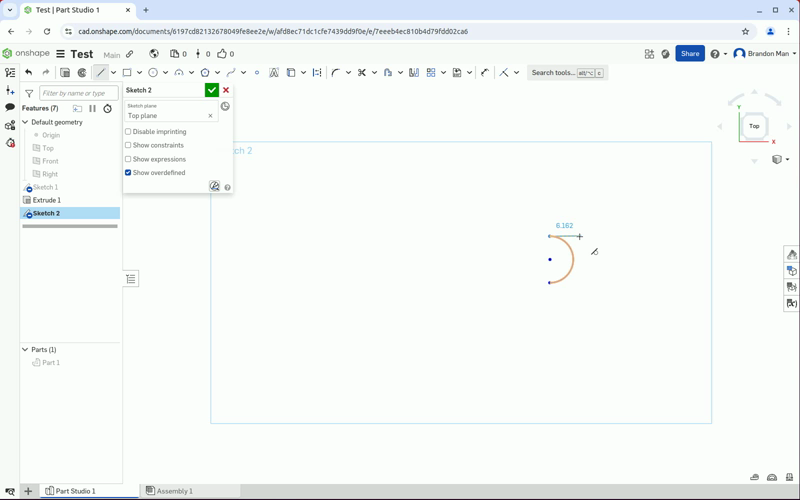
mouse_move(549, 282)
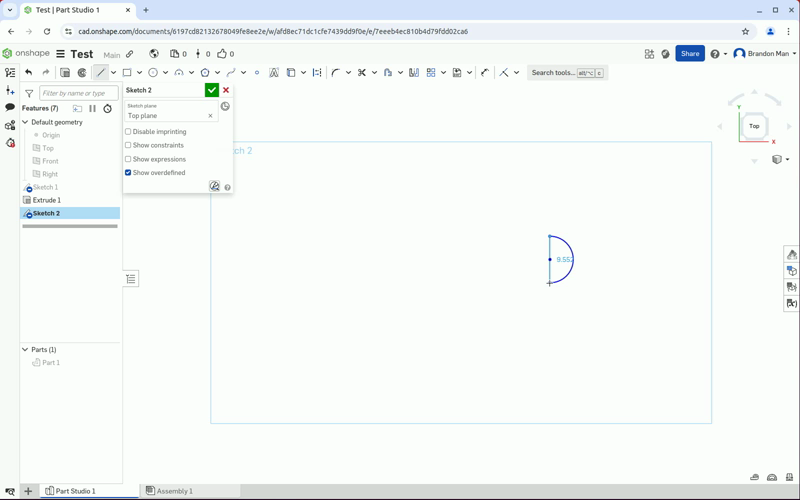
key_up(shift)
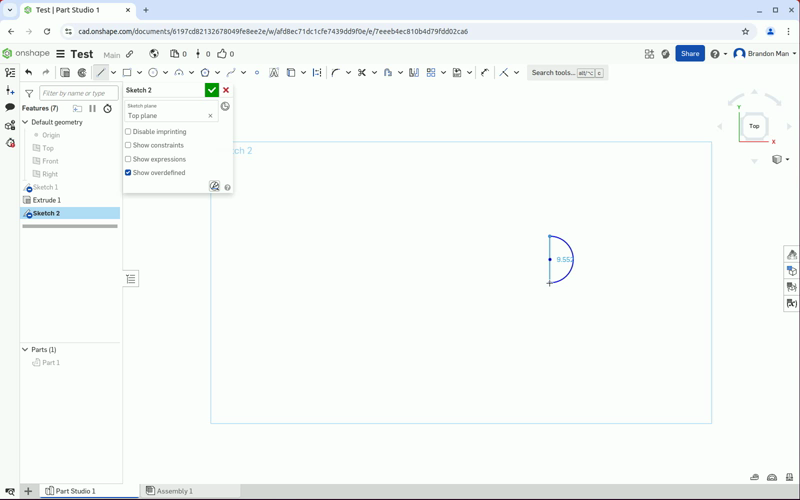
click(549, 282)
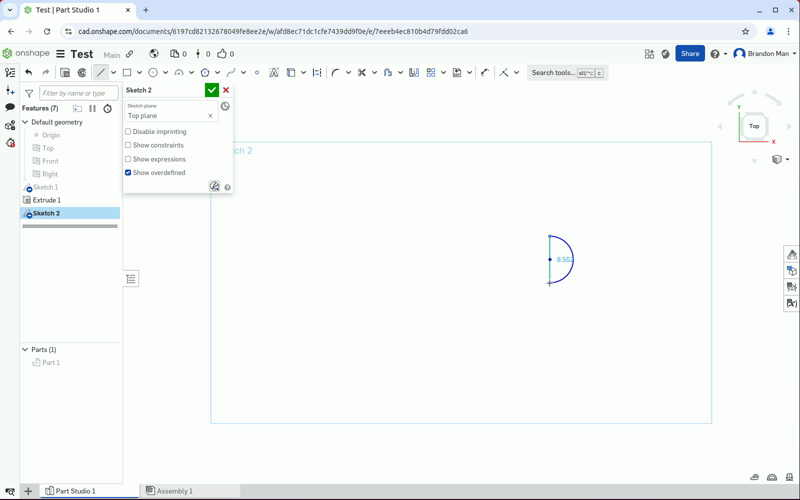
key(esc)
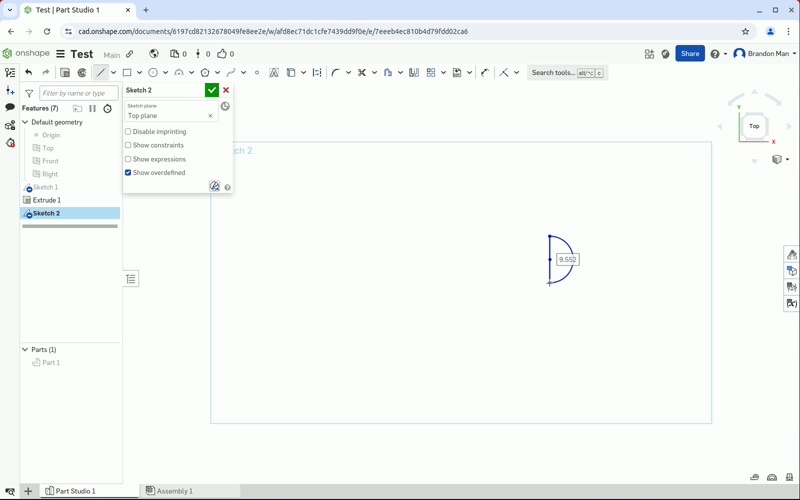
key(c)
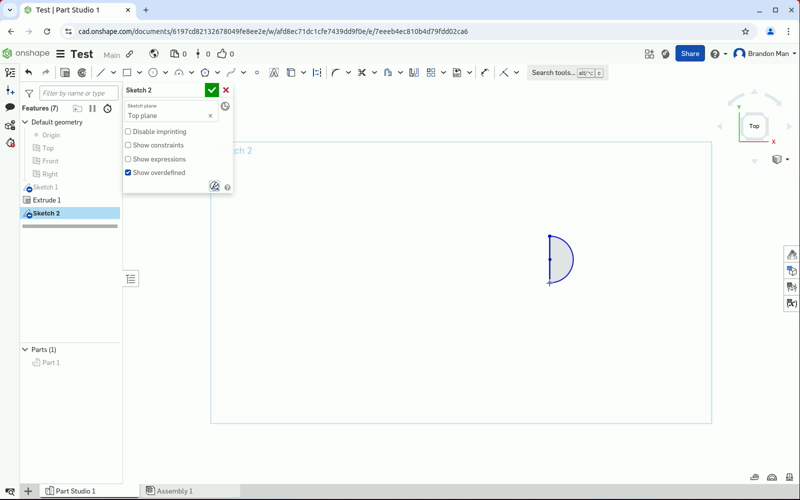
key_down(shift)
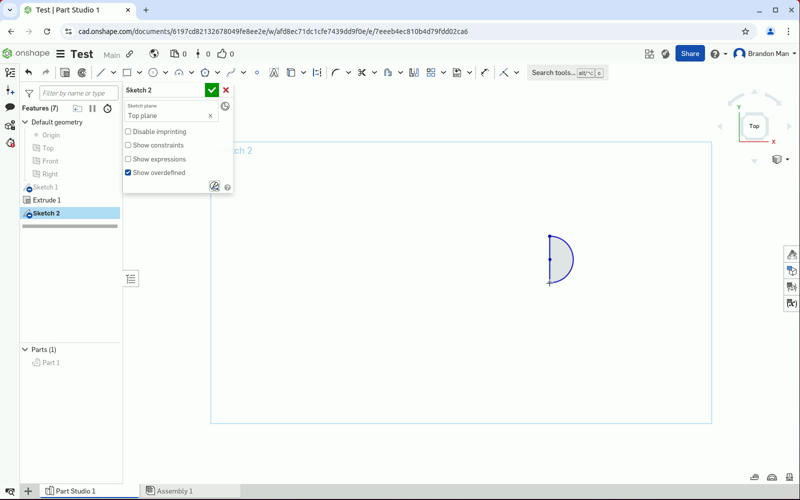
mouse_move(558, 249)
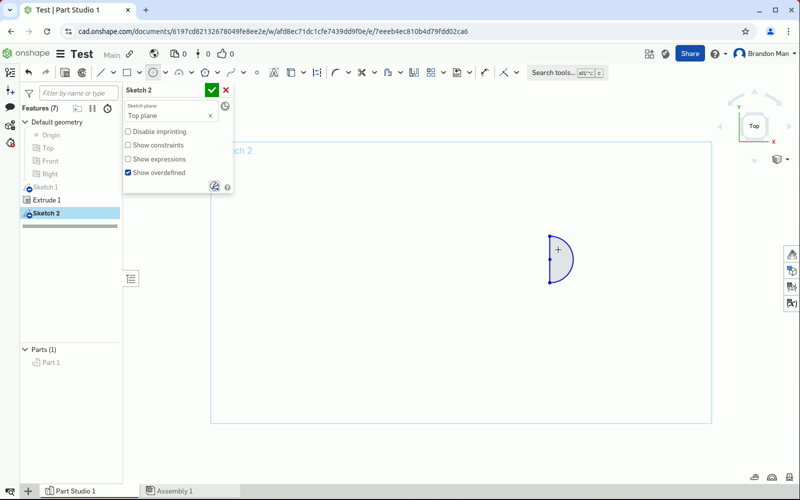
click(558, 249)
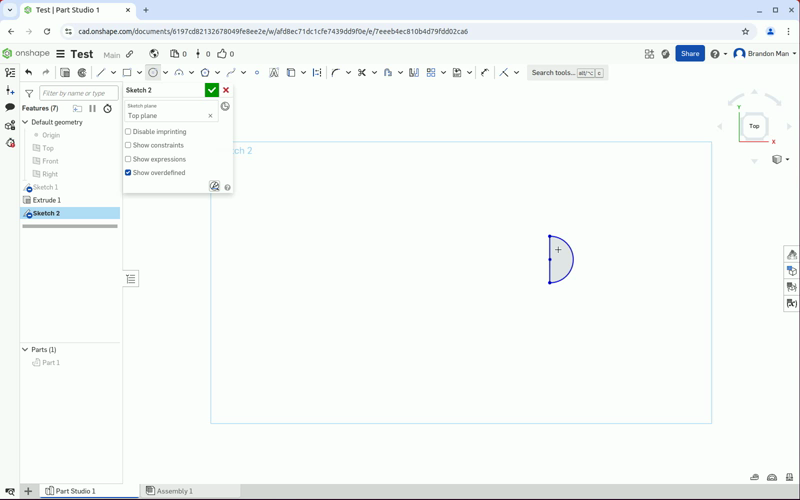
key_up(shift)
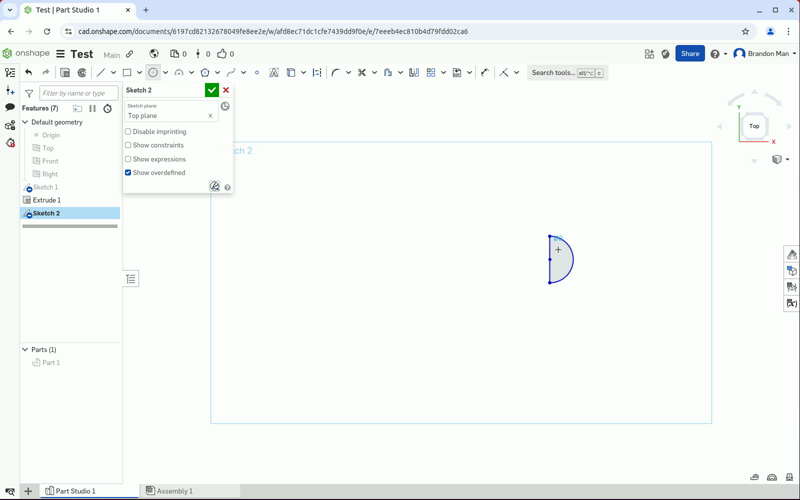
mouse_move(561, 249)
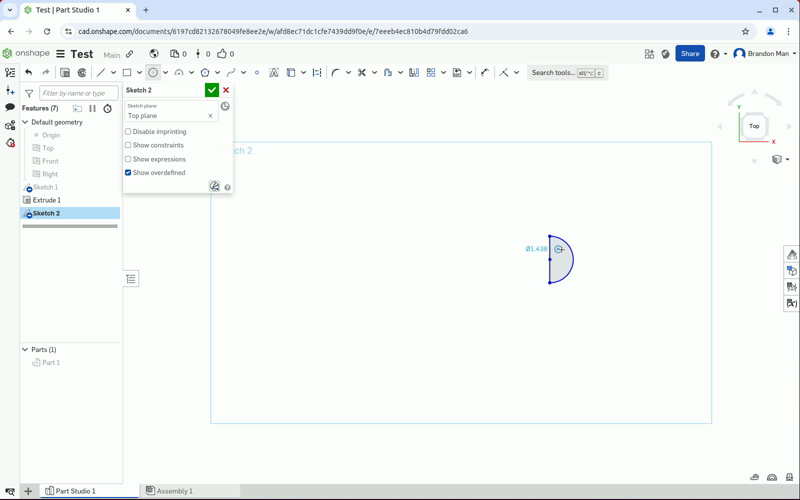
click(561, 249)
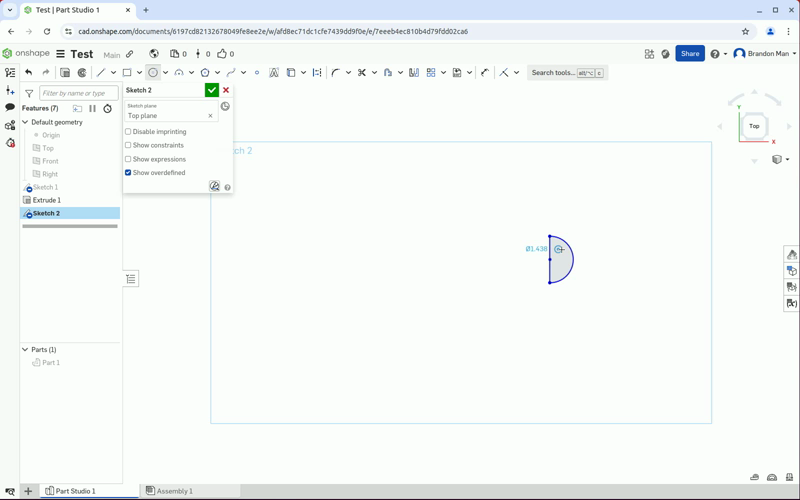
key(esc)
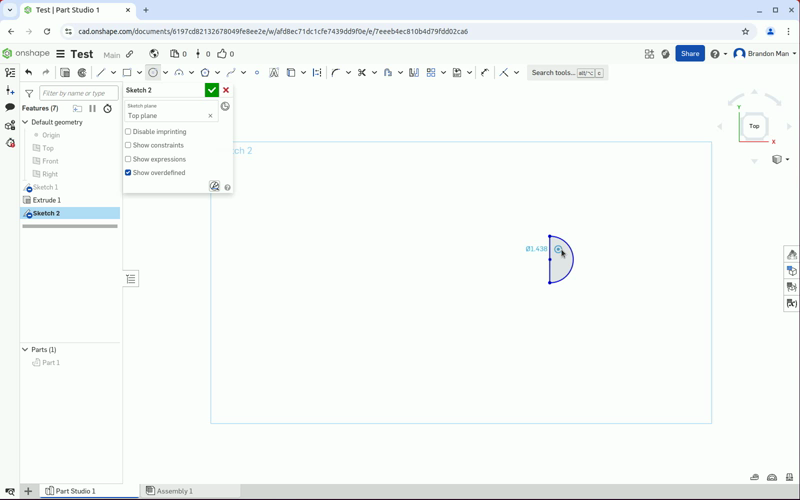
key(c)
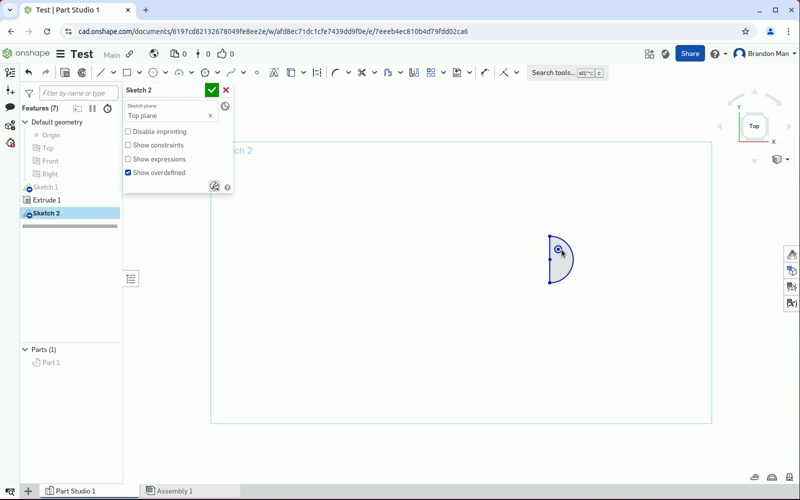
key_down(shift)
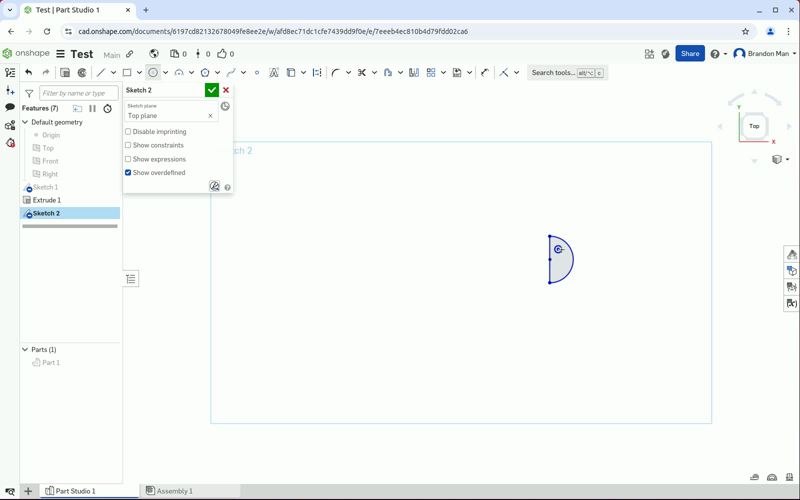
mouse_move(562, 266)
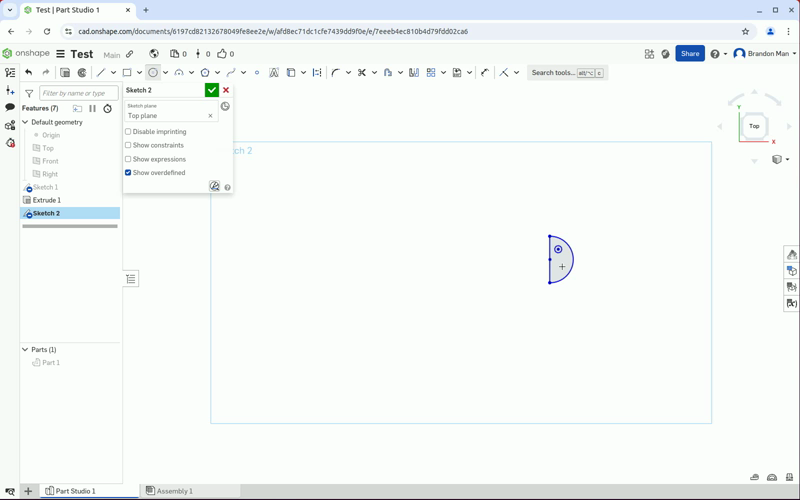
click(562, 266)
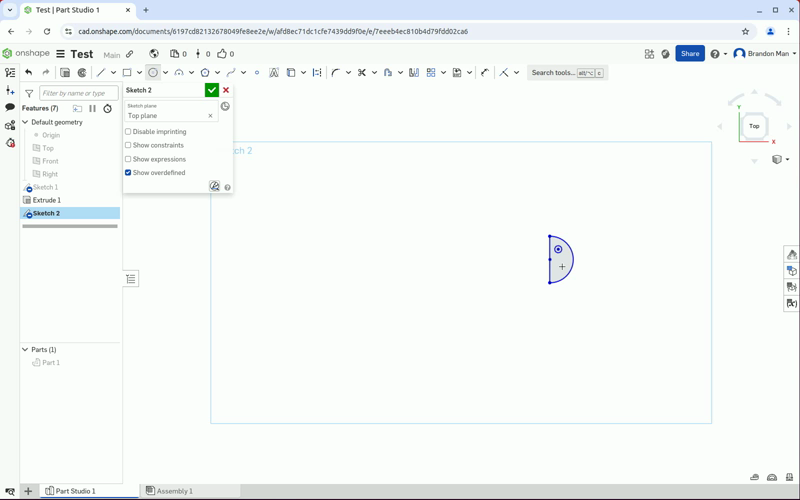
key_up(shift)
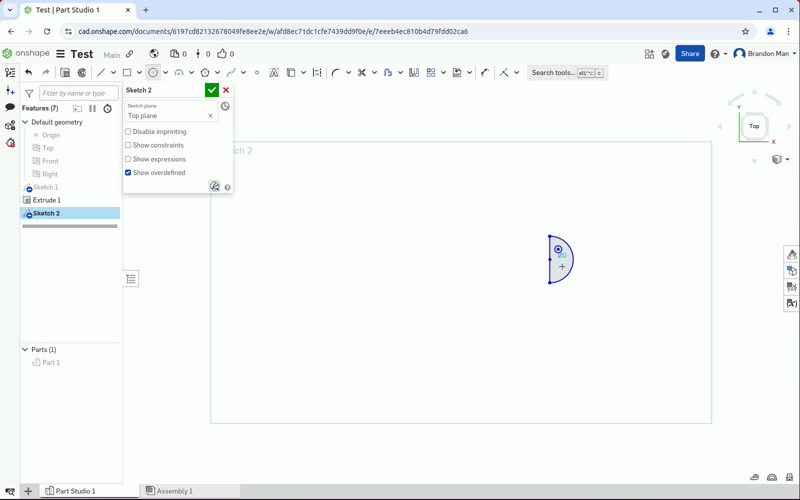
mouse_move(566, 266)
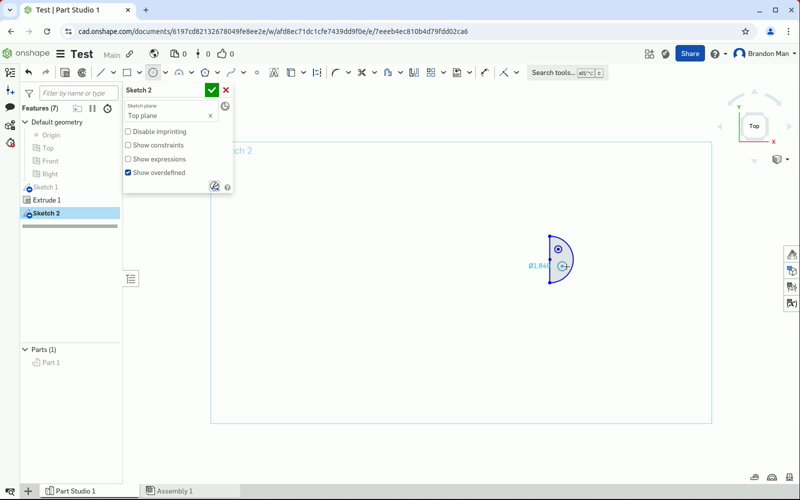
click(566, 266)
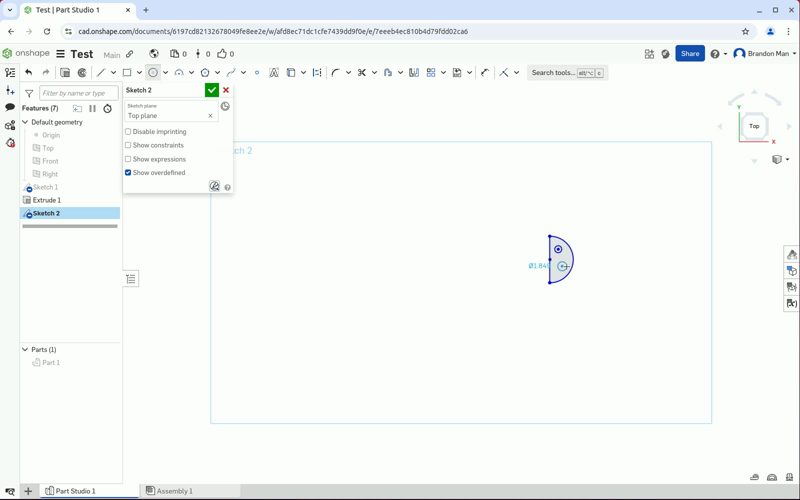
key(esc)
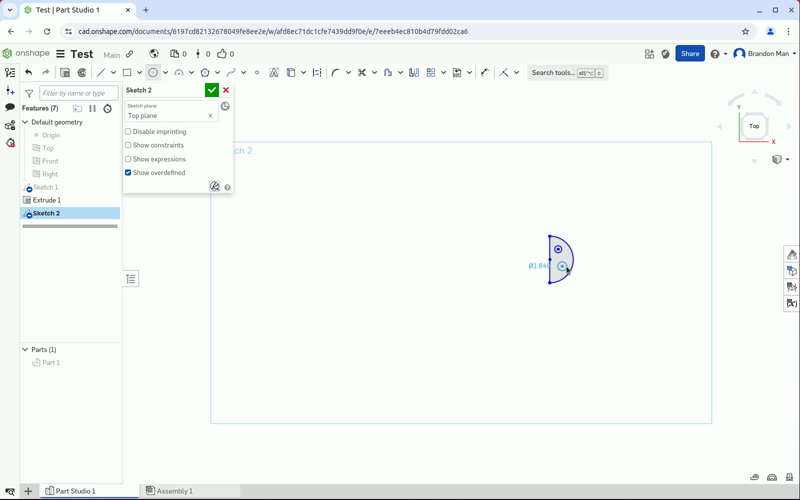
mouse_move(558, 255)
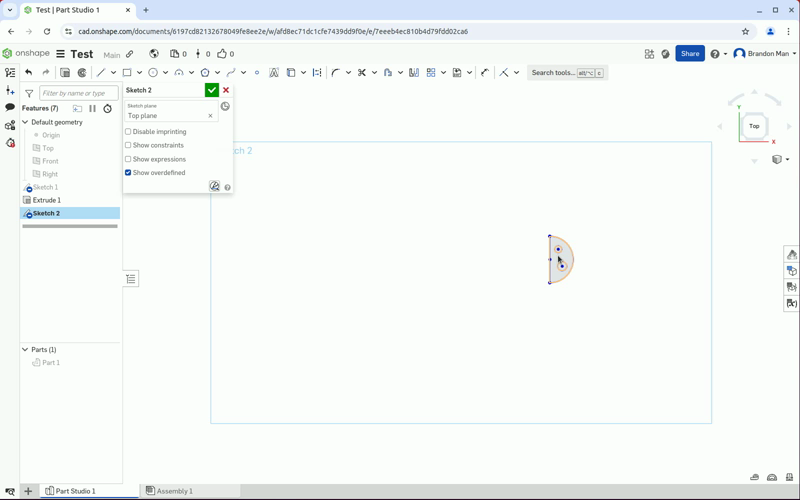
scroll(6)
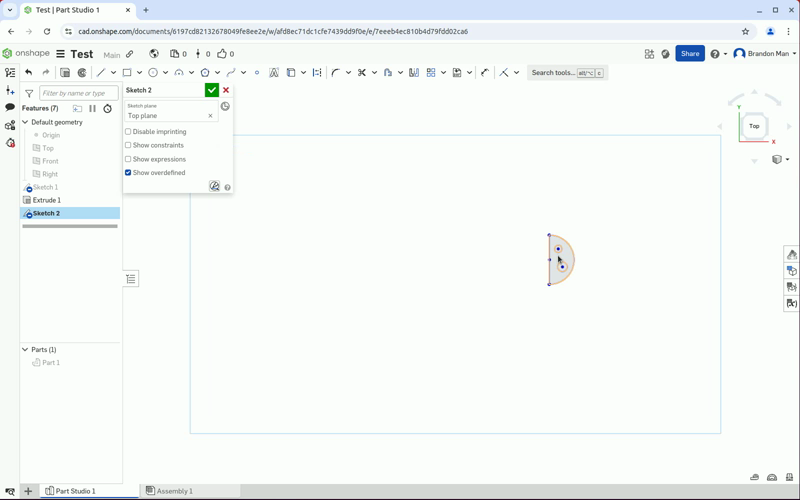
scroll(6)
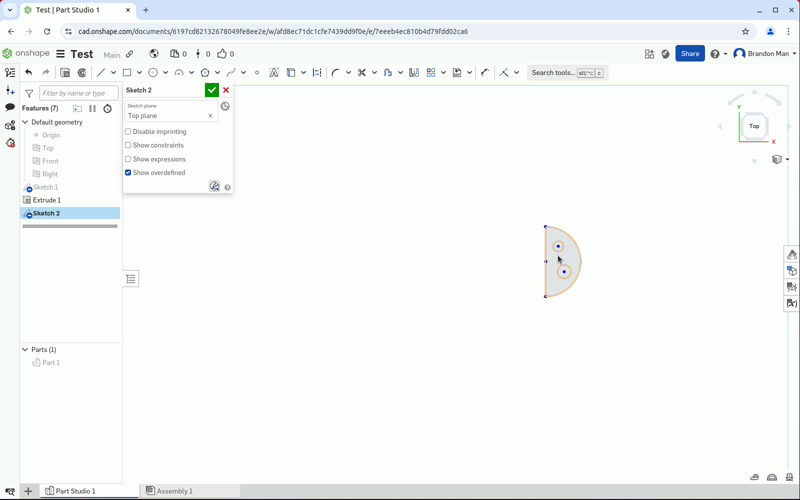
scroll(6)
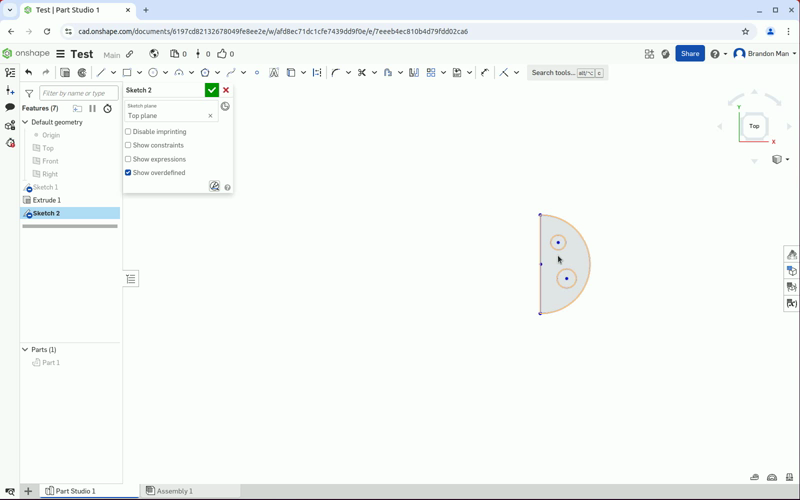
scroll(6)
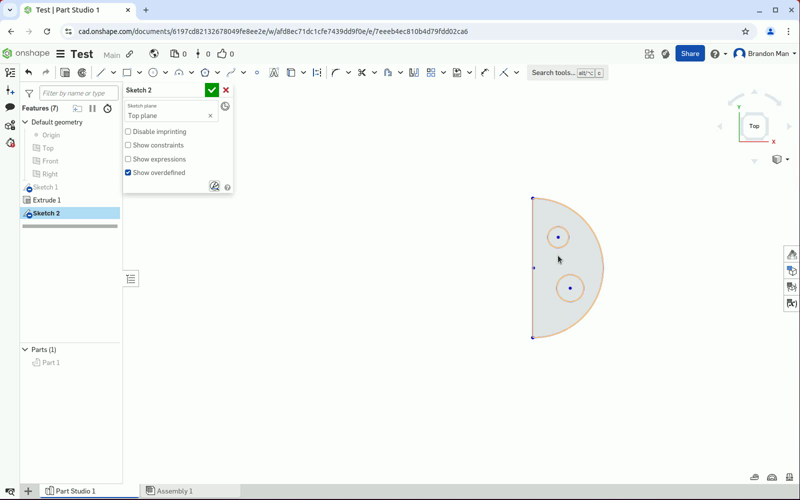
scroll(6)
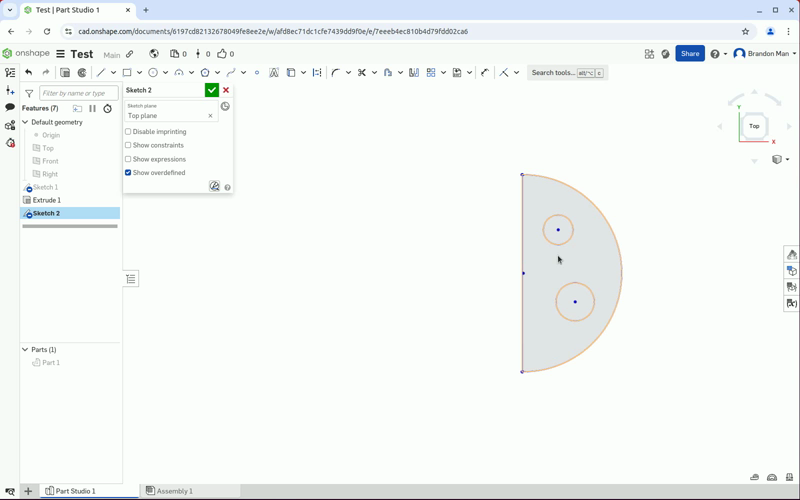
scroll(6)
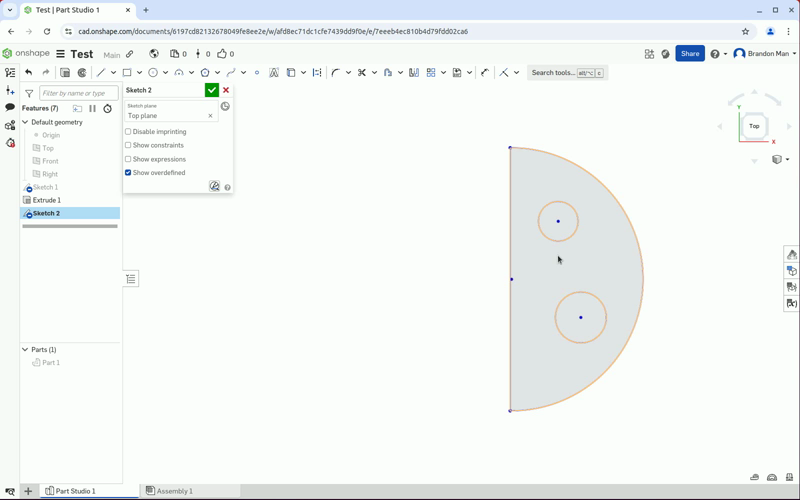
scroll(6)
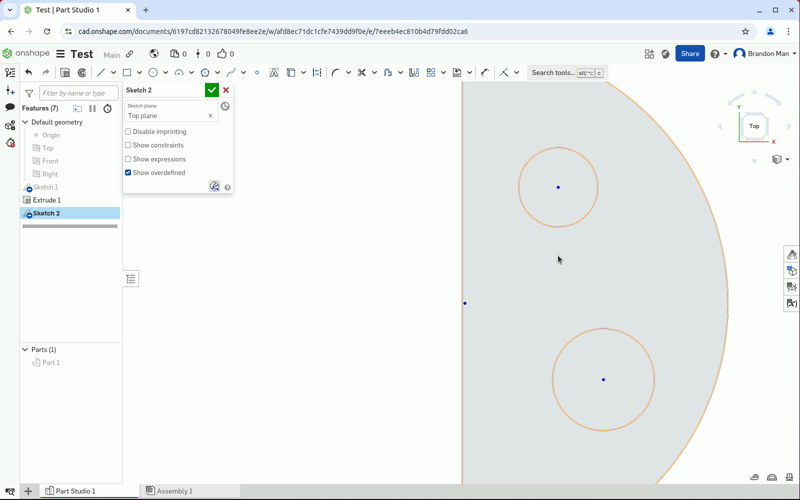
click(558, 255)
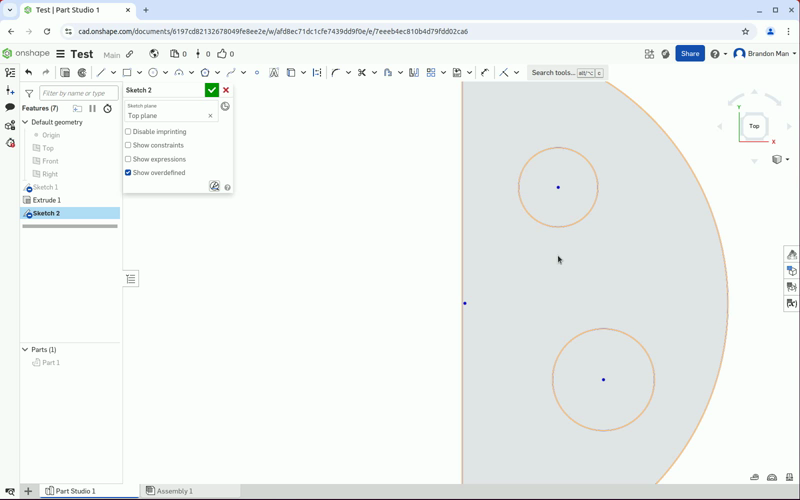
scroll(-6)
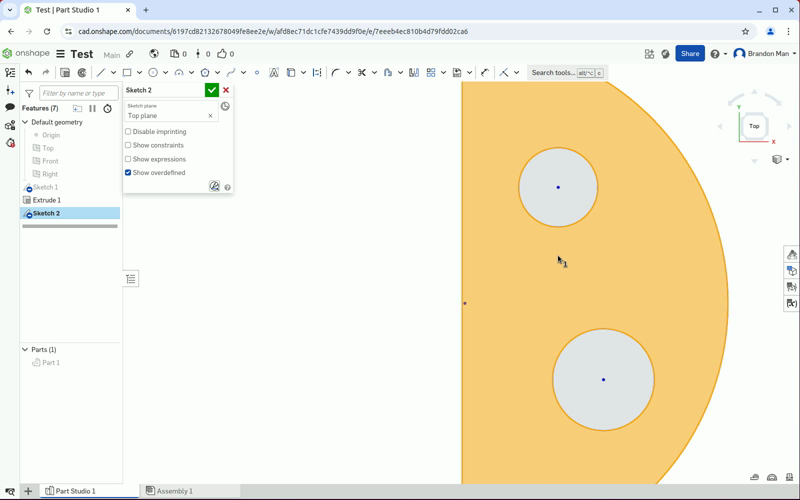
scroll(-6)
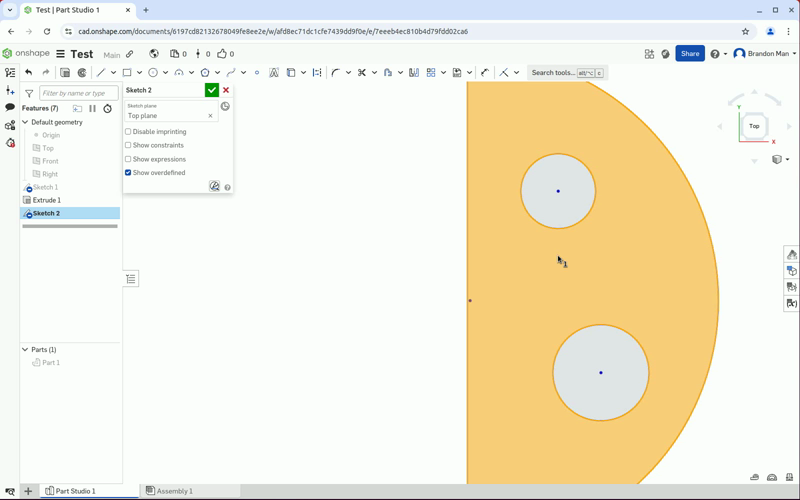
scroll(-6)
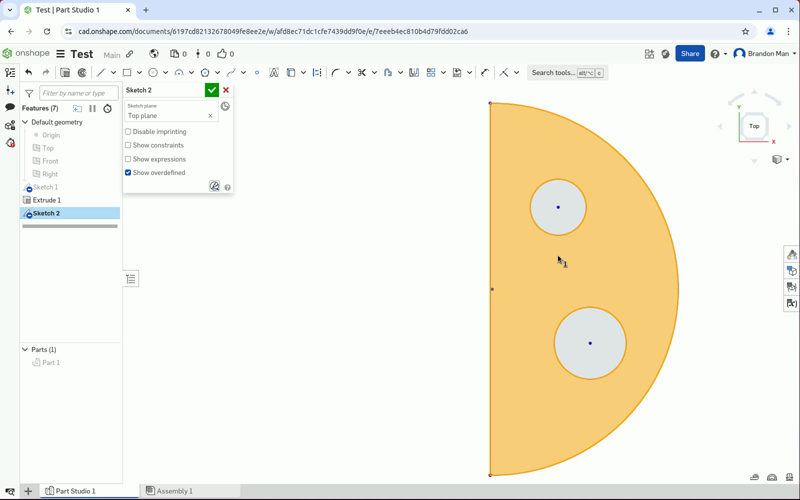
scroll(-6)
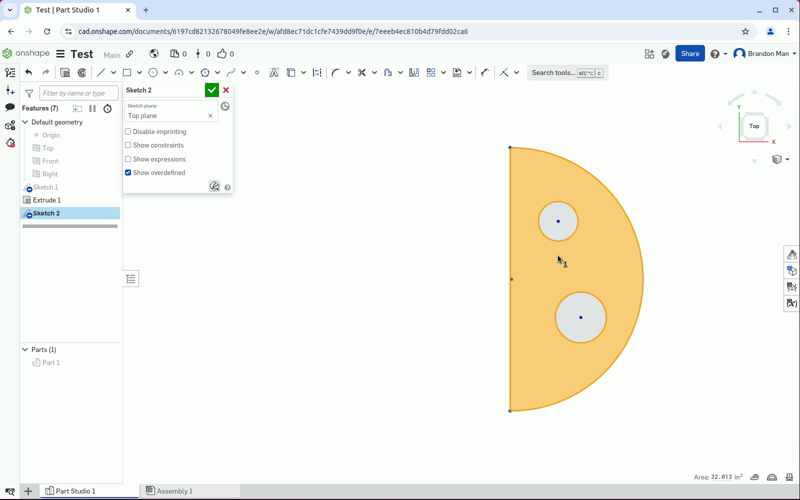
scroll(-6)
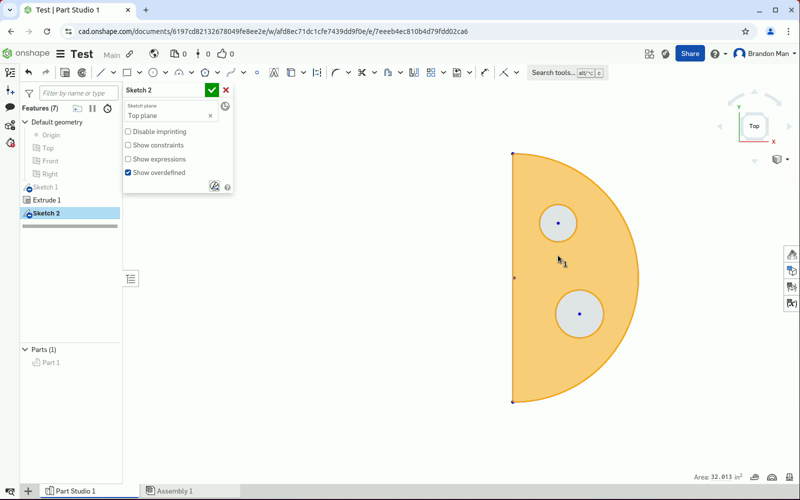
scroll(-6)
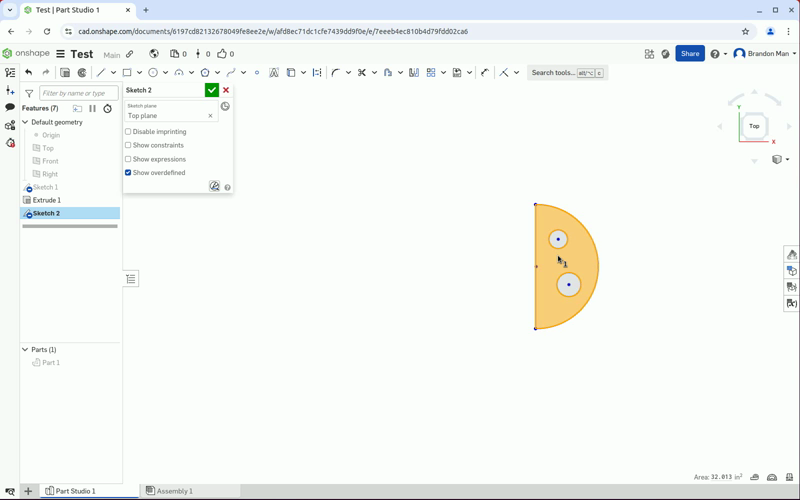
scroll(-6)
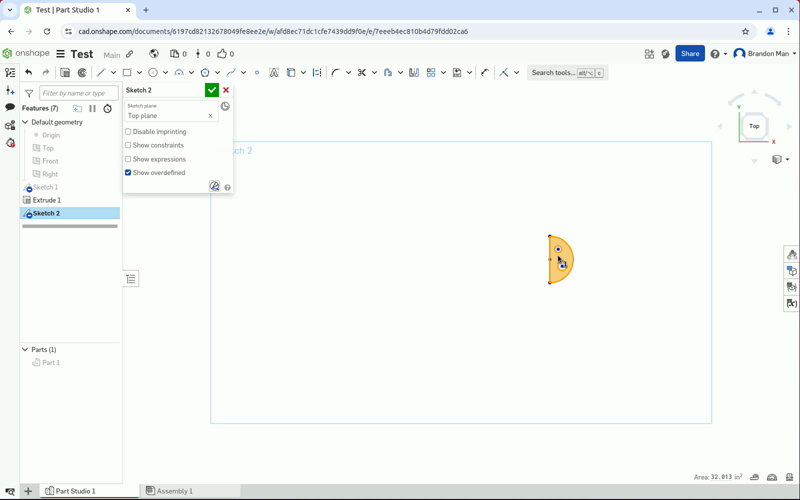
mouse_move(73, 352)
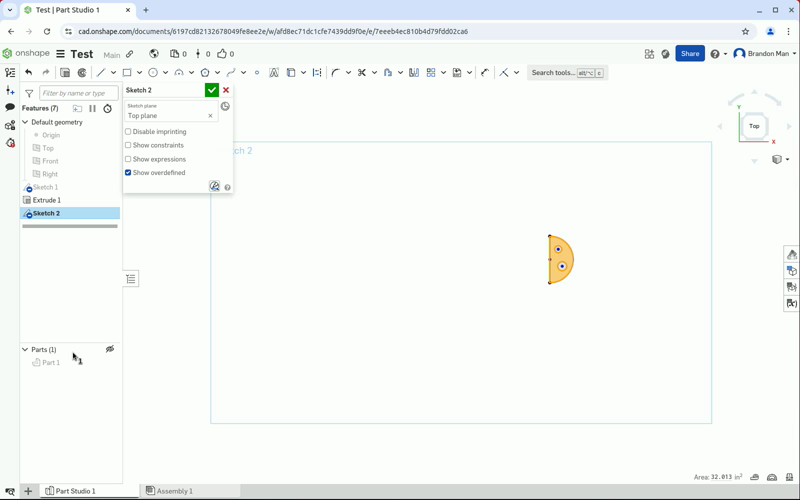
key(shift+y)
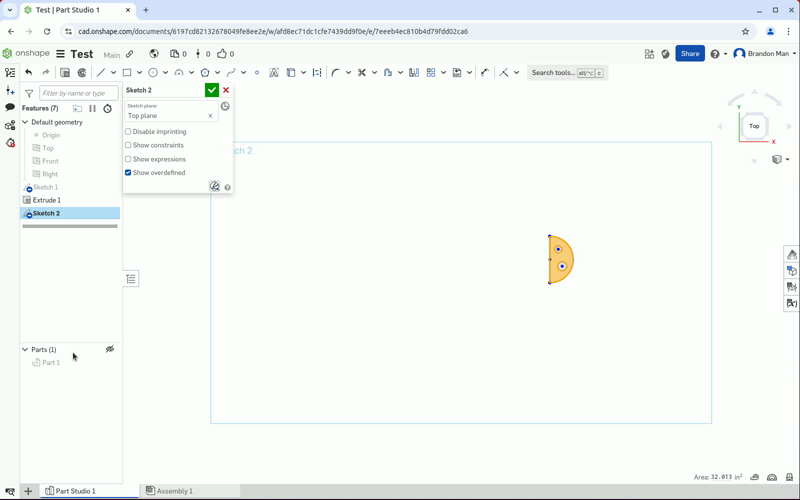
key(shift+e)
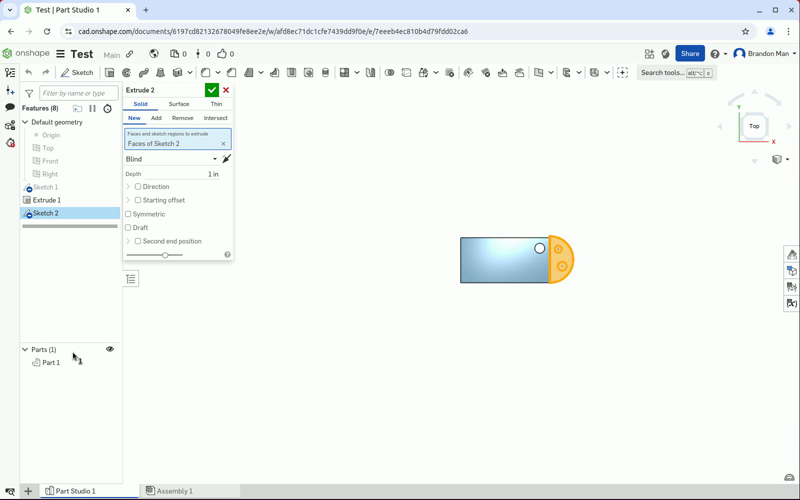
mouse_move(143, 106)
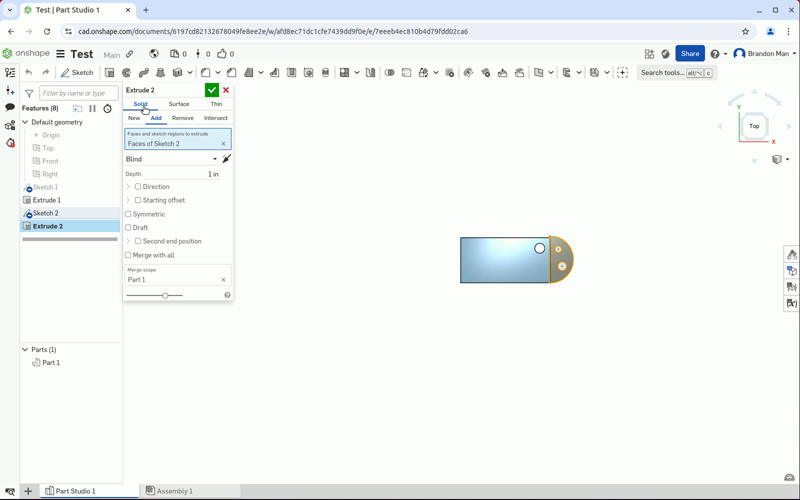
click(143, 106)
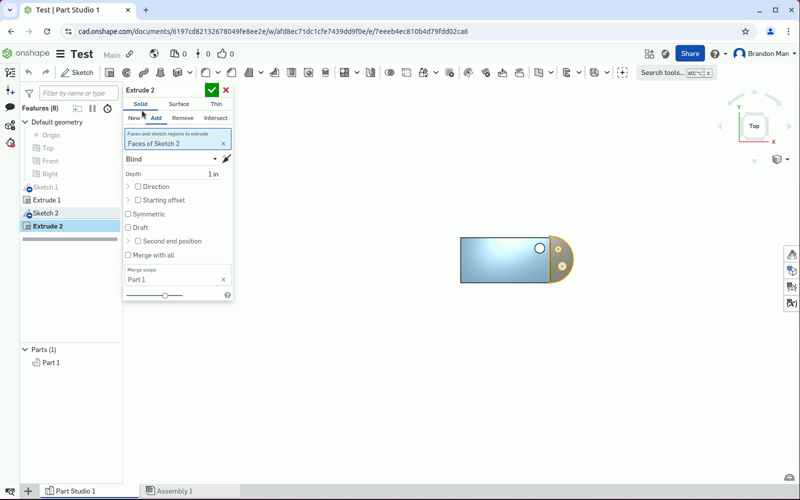
mouse_move(137, 120)
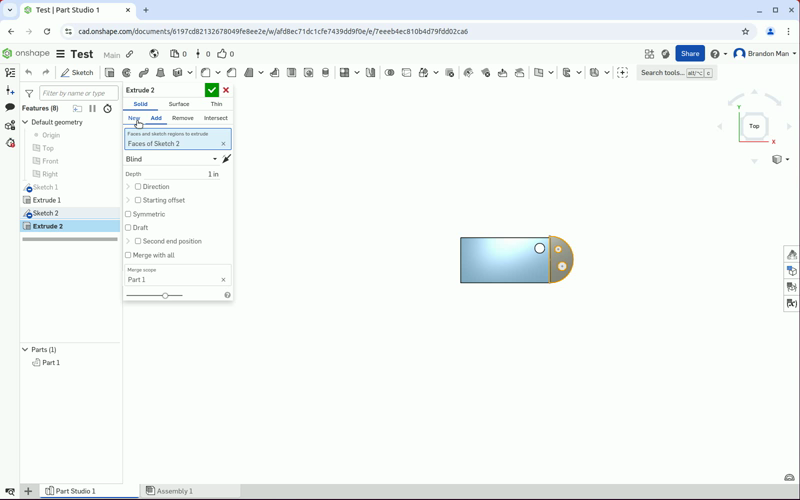
click(137, 120)
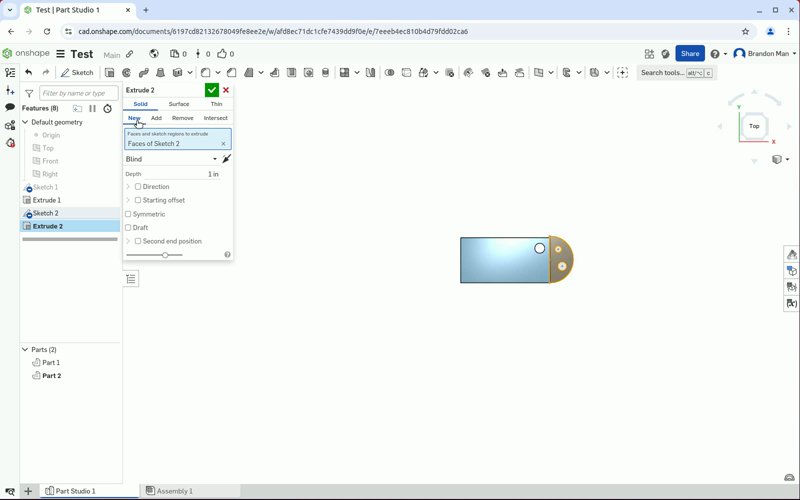
key(tab, 4)
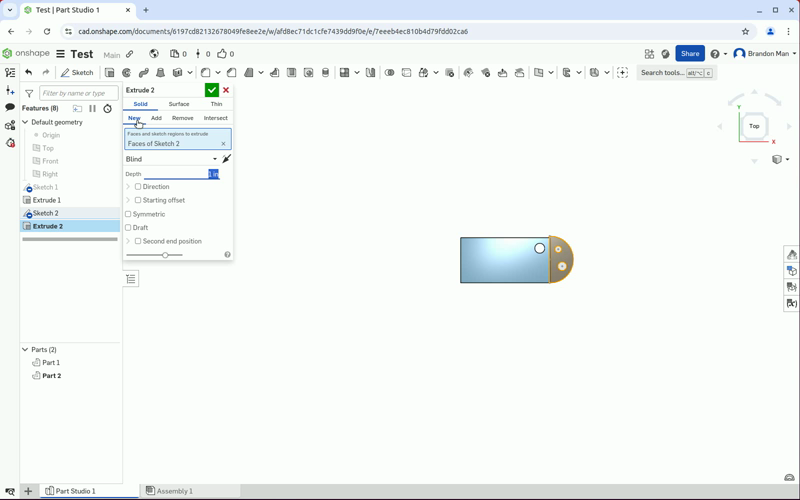
text(1.926)
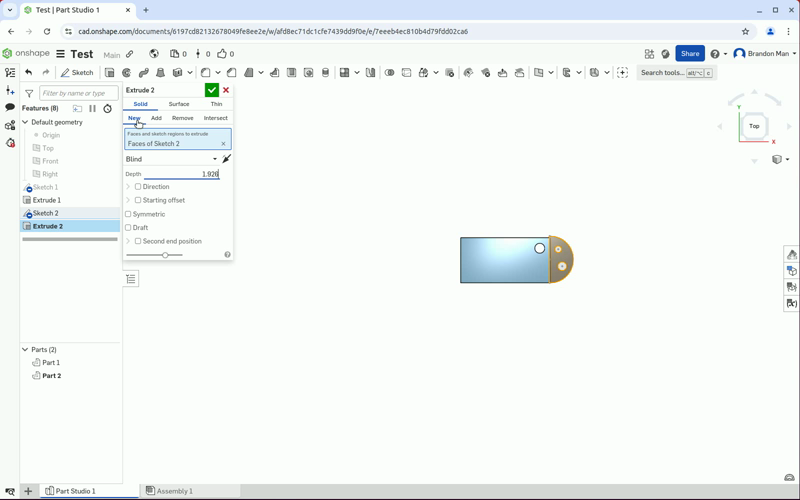
key(enter)
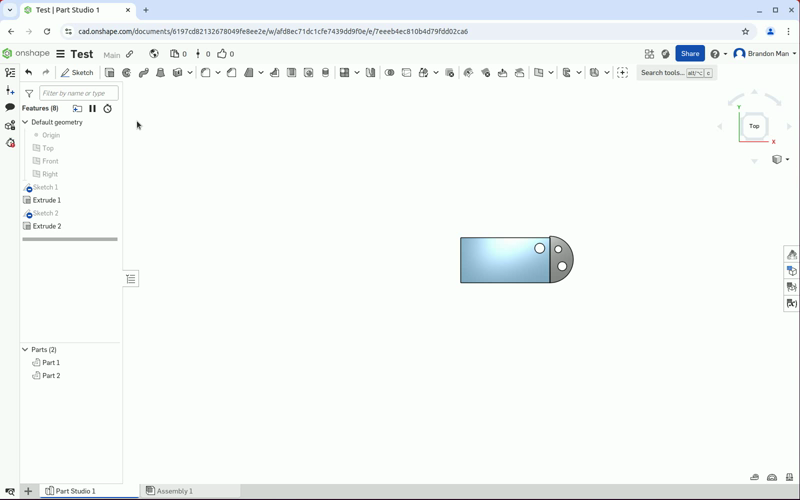
key(shift+h)
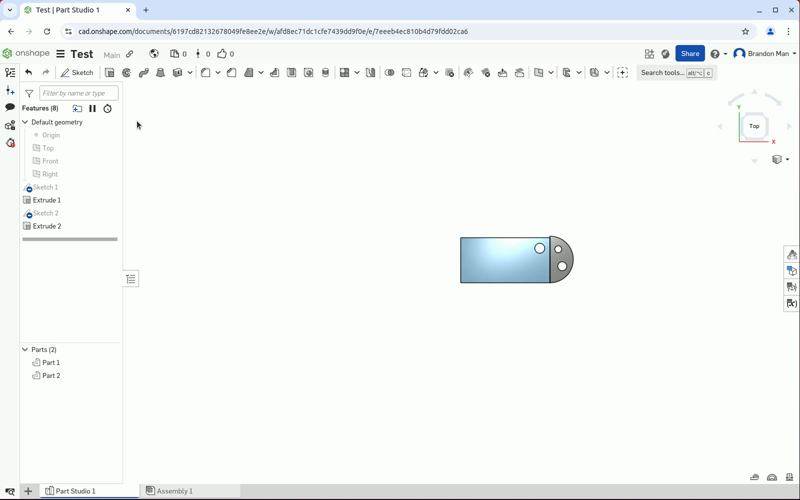
key(shift+h)
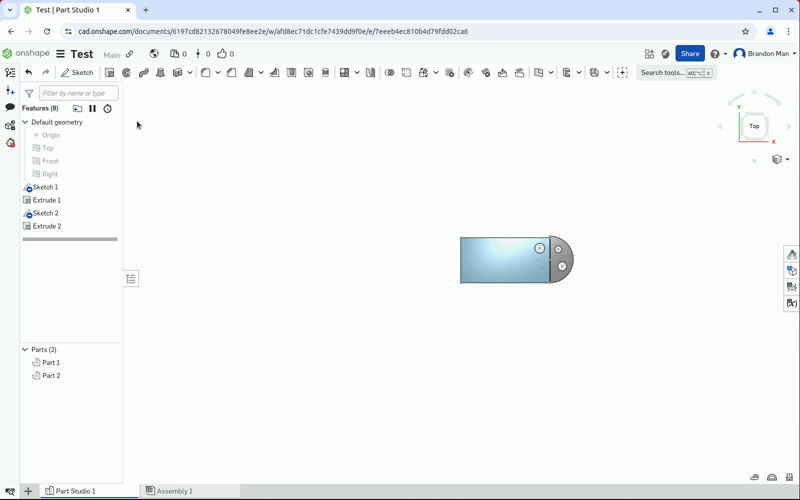
key(shift+7)
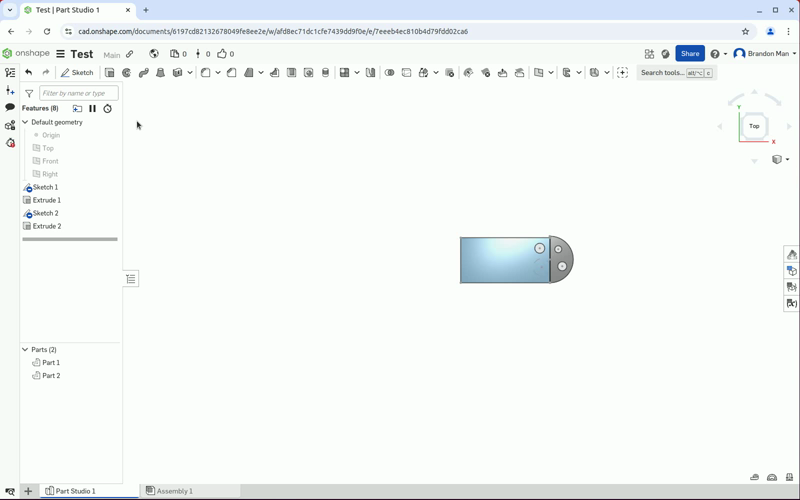
key(up, 3)
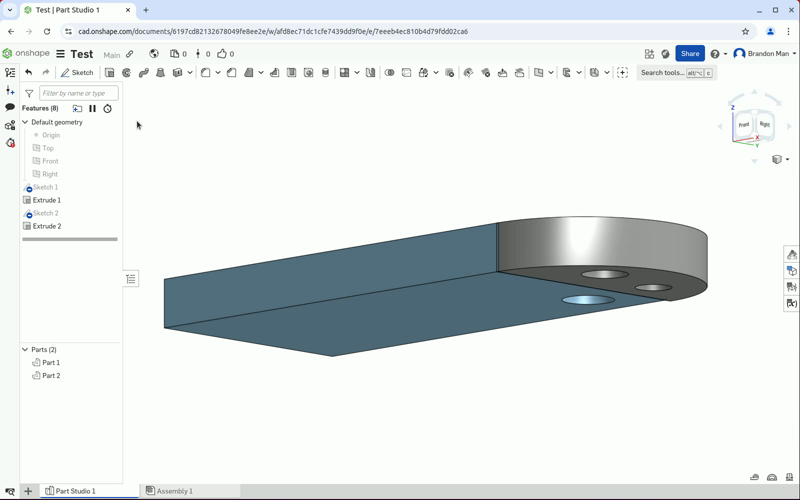
key(left, 3)
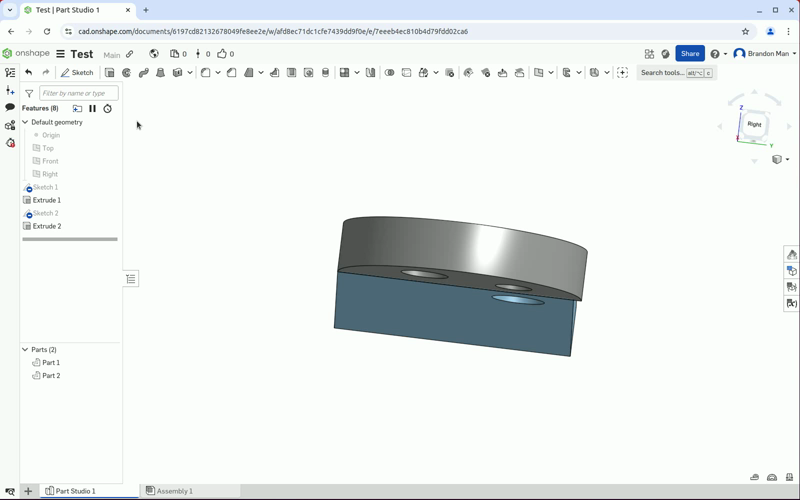
key(right, 3)
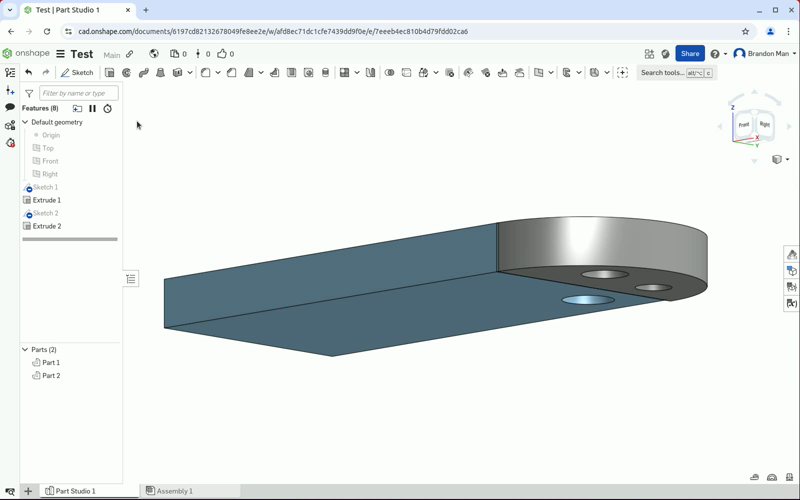
key(down, 3)
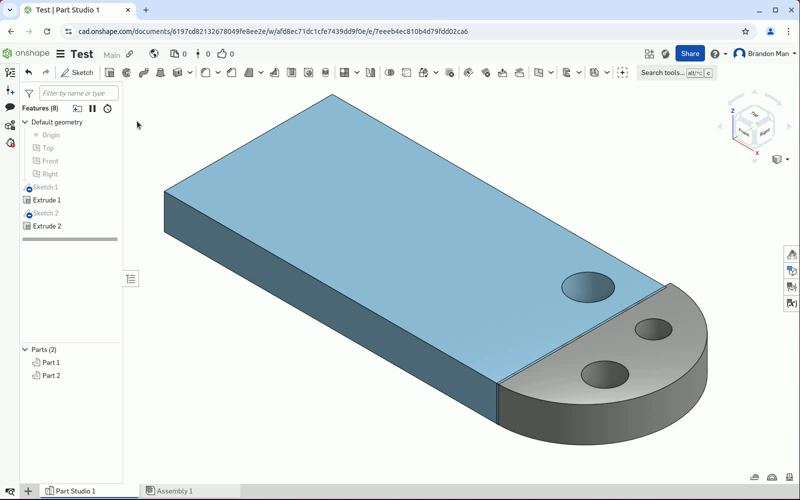
mouse_move(73, 189)
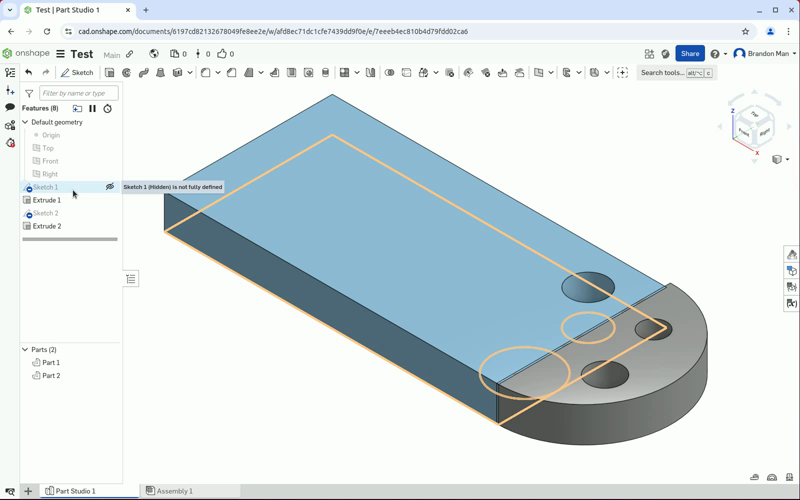
click(73, 189)